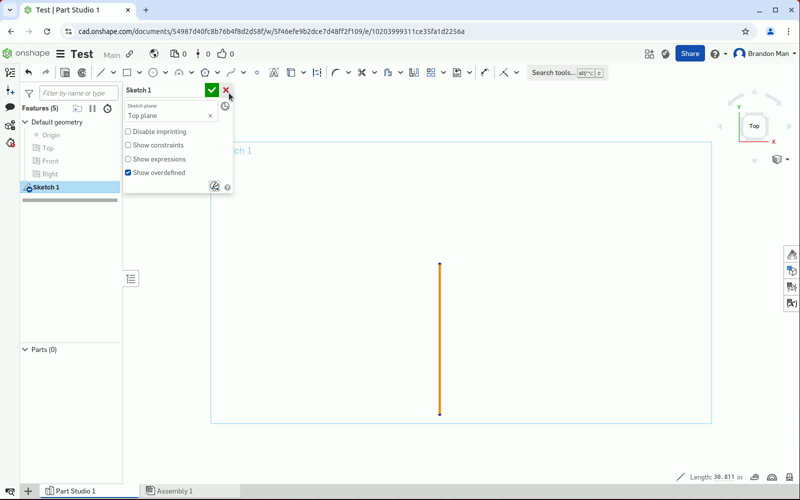
key(shift+h)
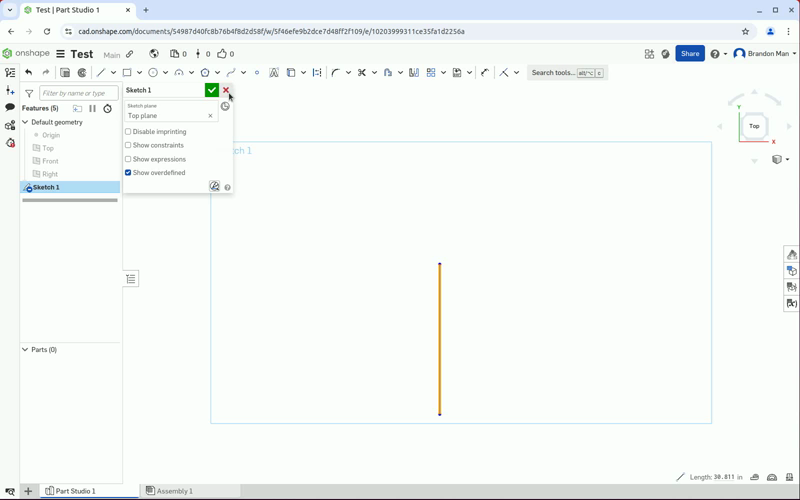
key(shift+s)
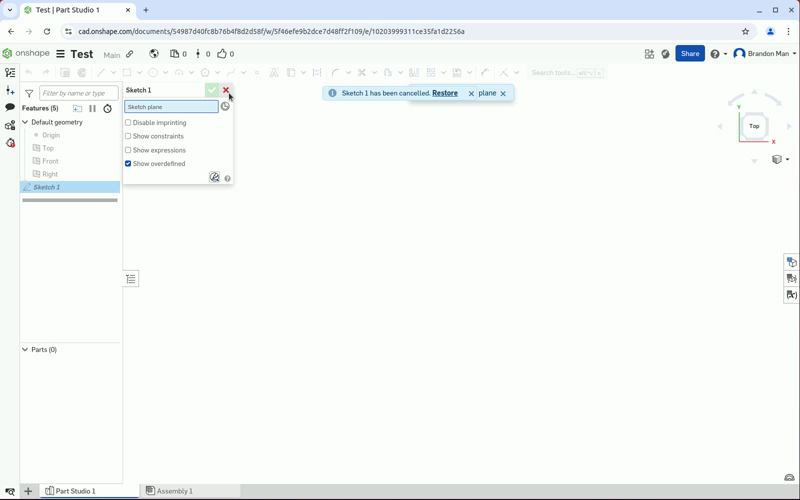
mouse_move(73, 150)
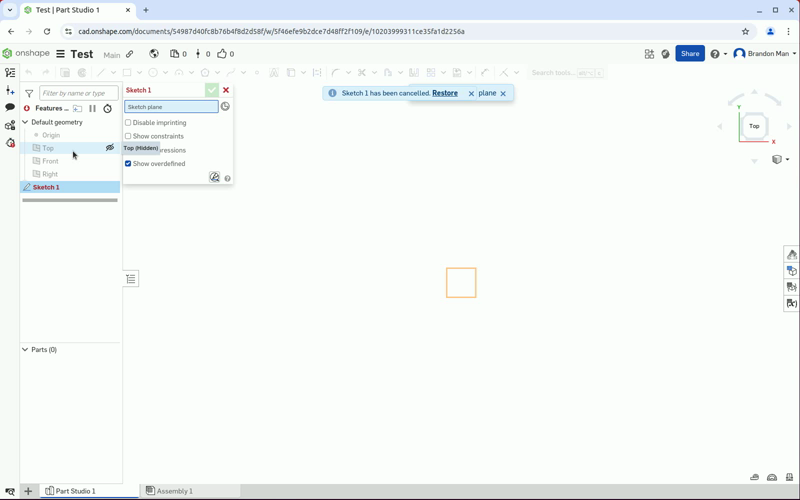
click(73, 150)
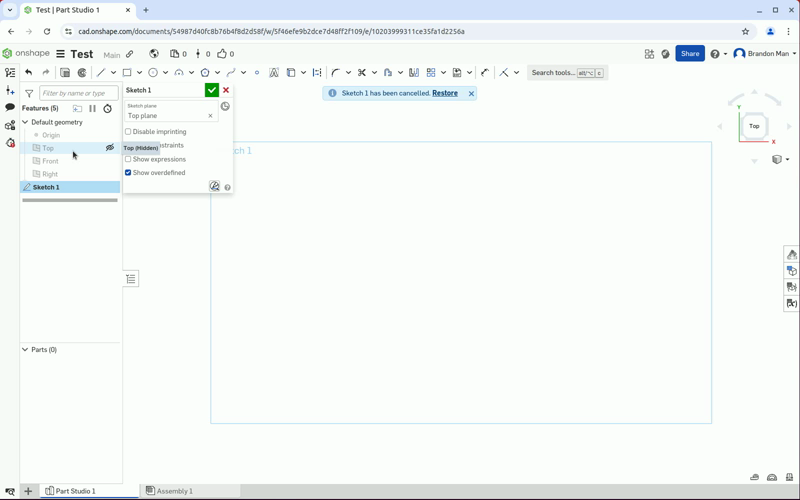
mouse_move(73, 352)
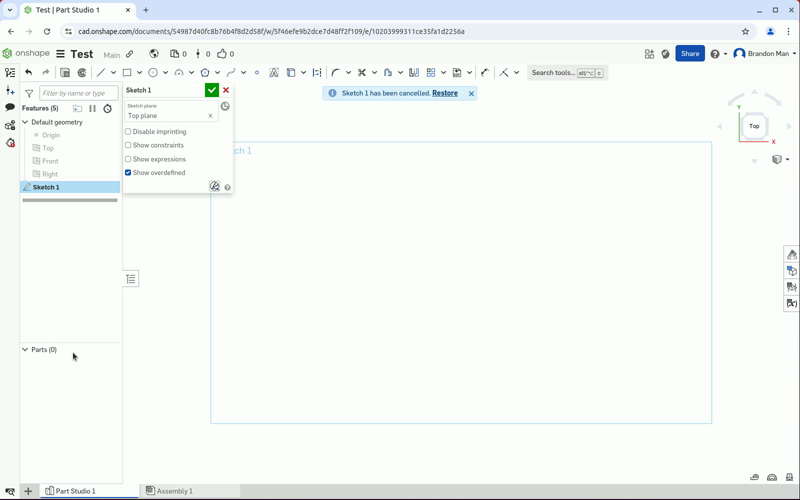
key(y)
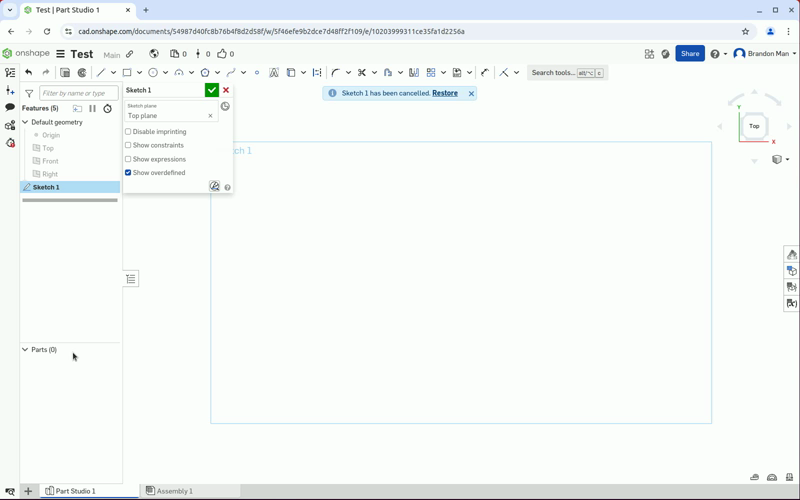
key(l)
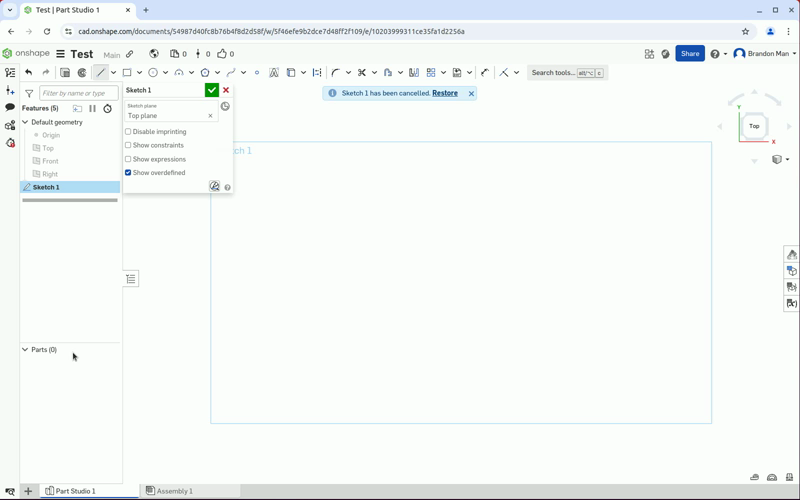
key_down(shift)
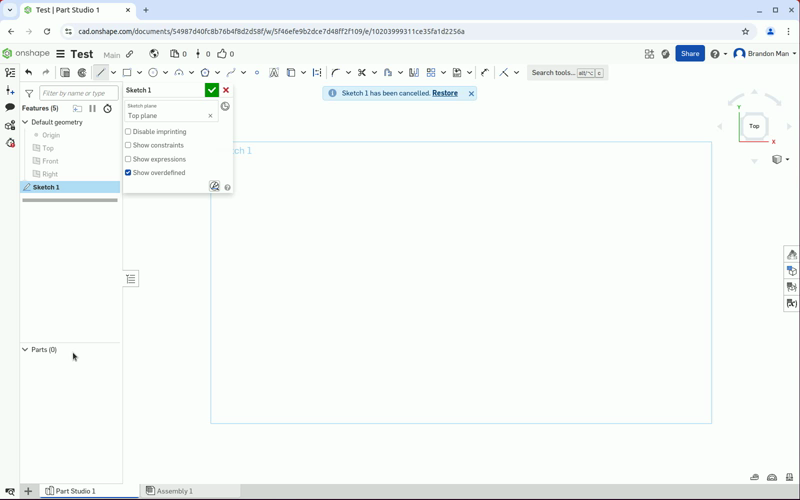
mouse_move(458, 285)
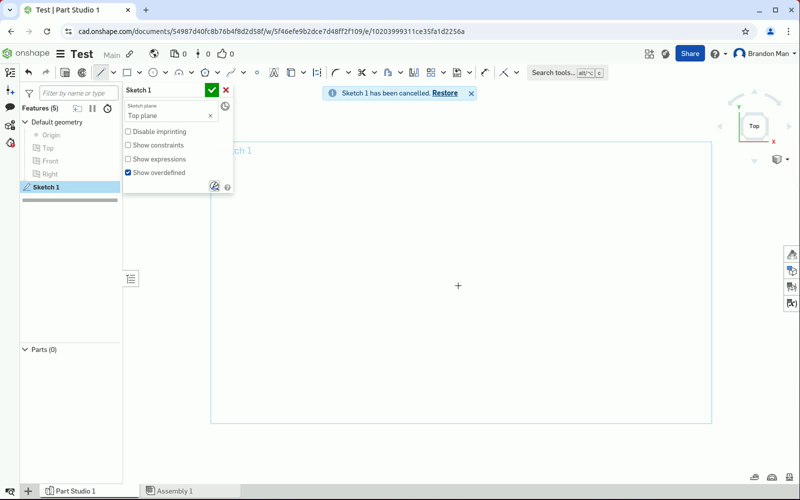
click(458, 285)
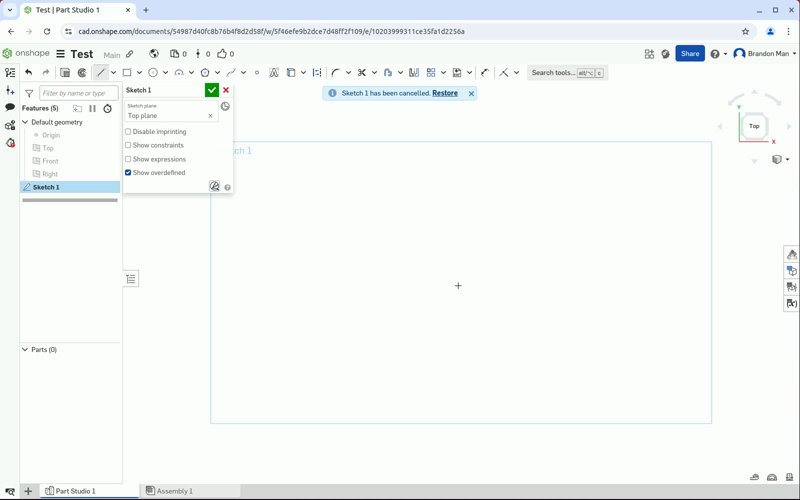
key_up(shift)
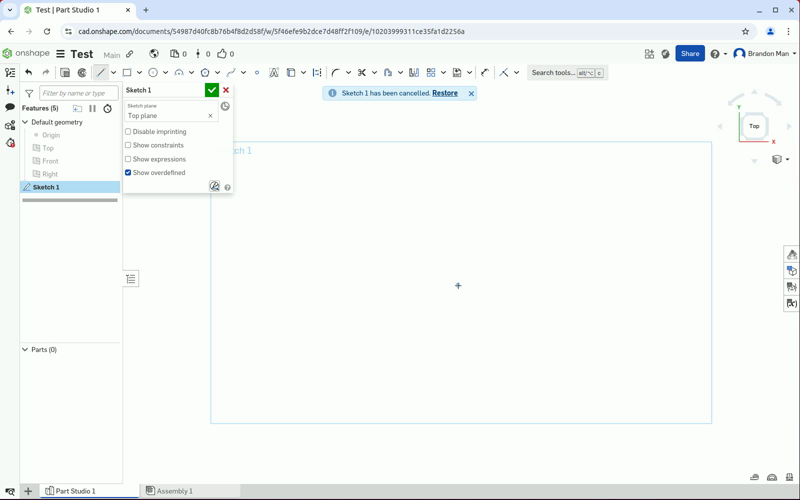
key_down(shift)
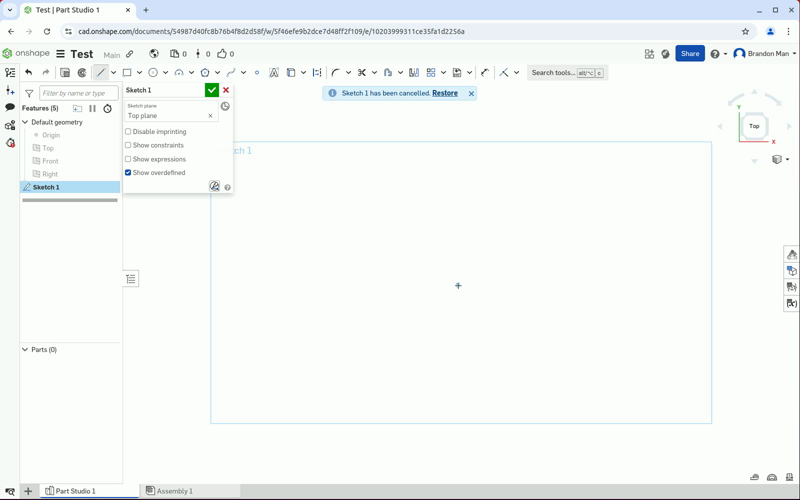
mouse_move(488, 285)
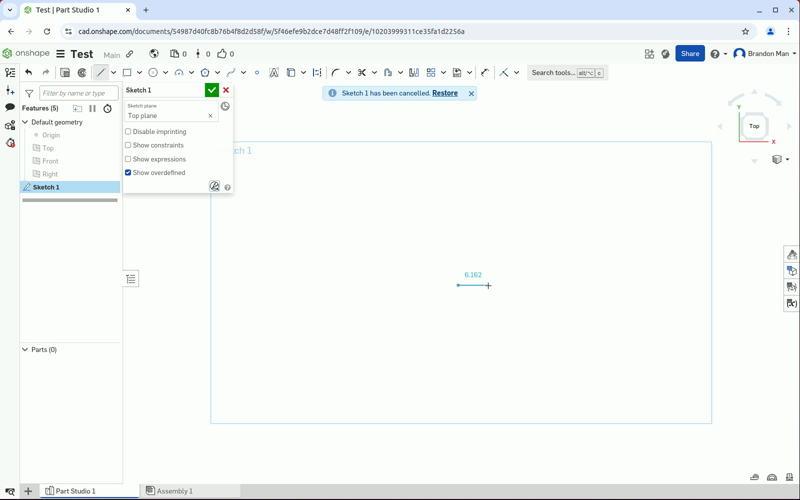
mouse_move(506, 285)
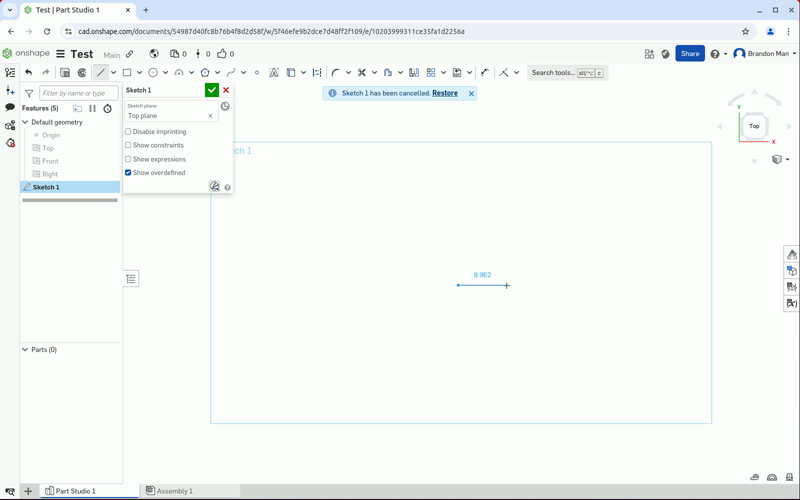
click(506, 285)
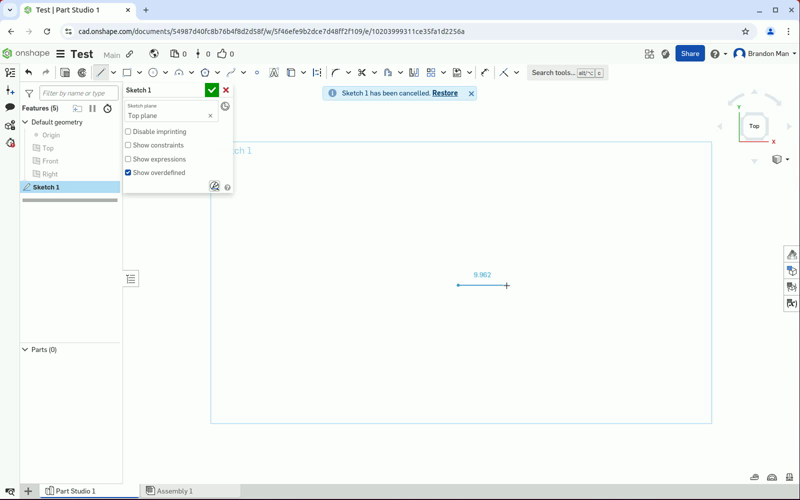
key_up(shift)
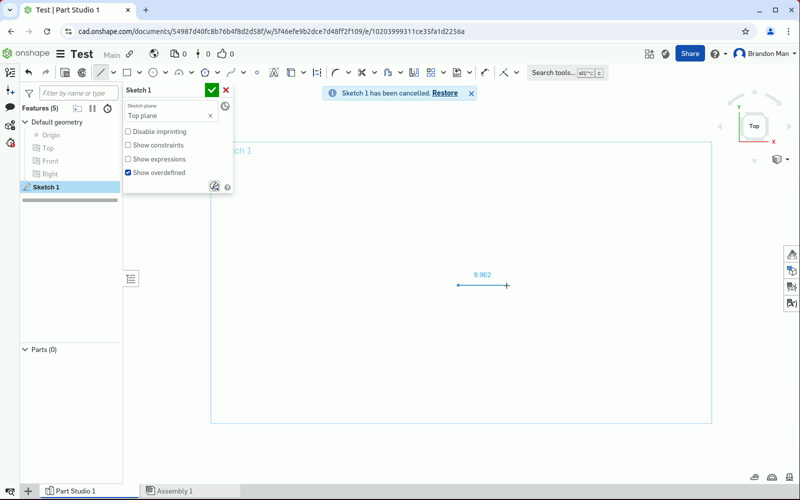
key_down(shift)
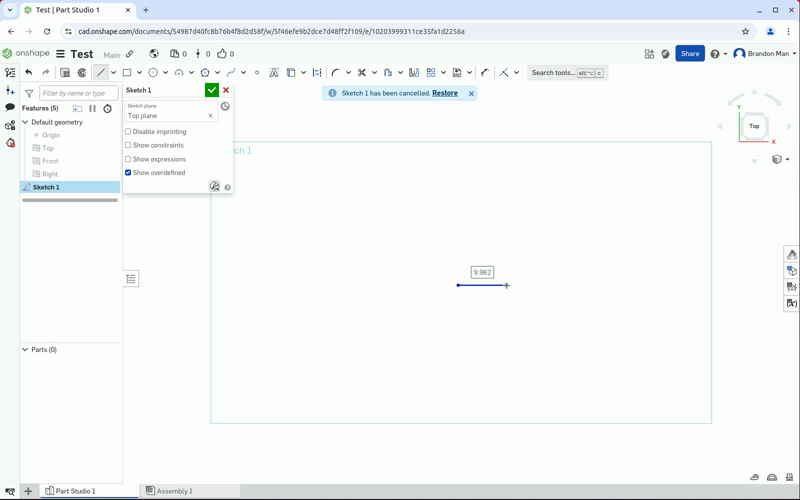
mouse_move(506, 170)
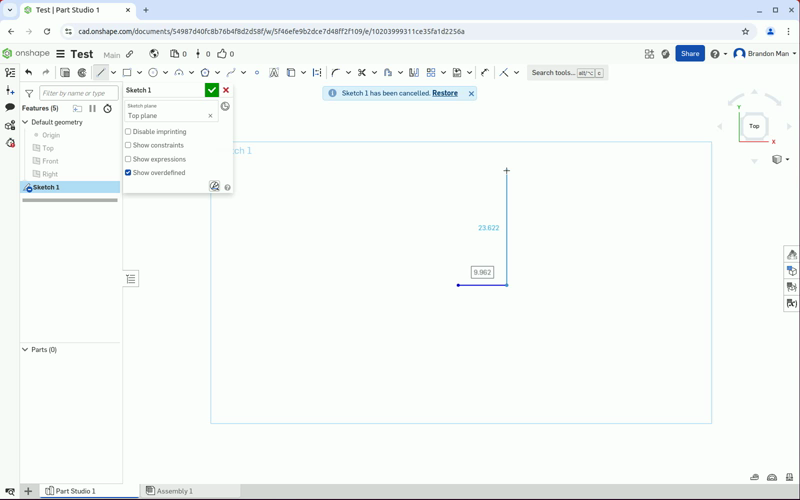
click(506, 170)
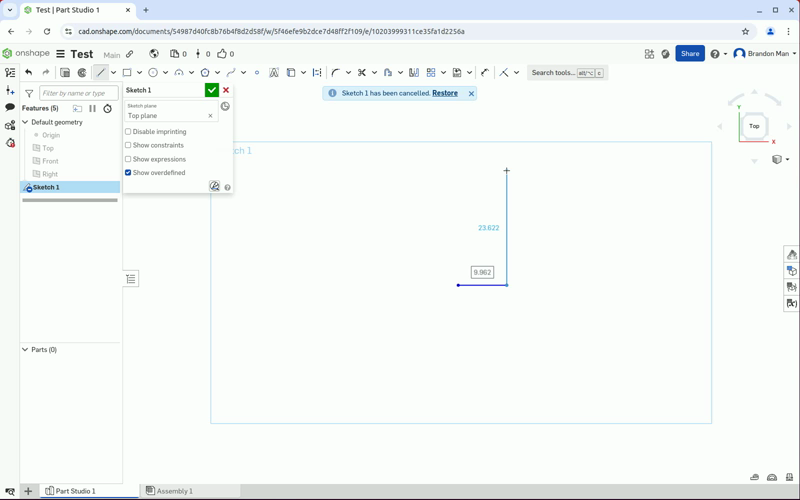
key_up(shift)
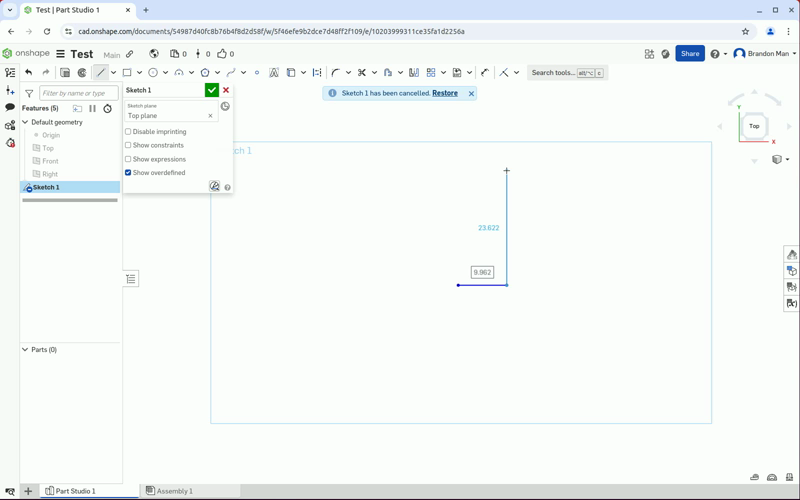
key_down(shift)
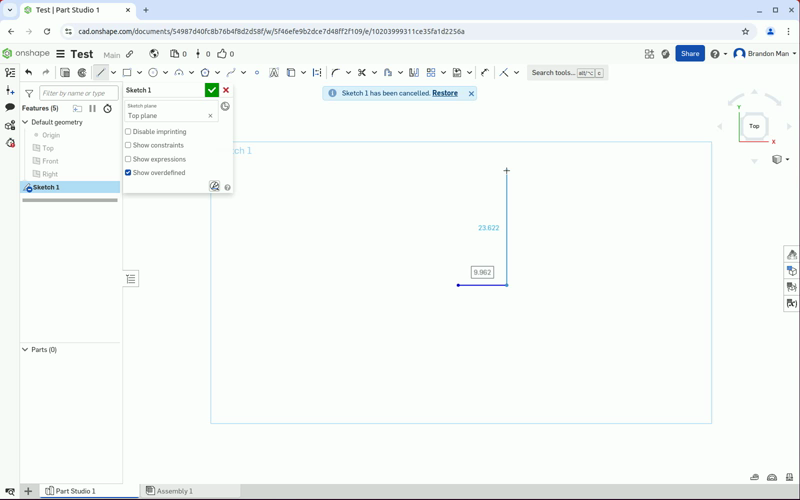
mouse_move(536, 170)
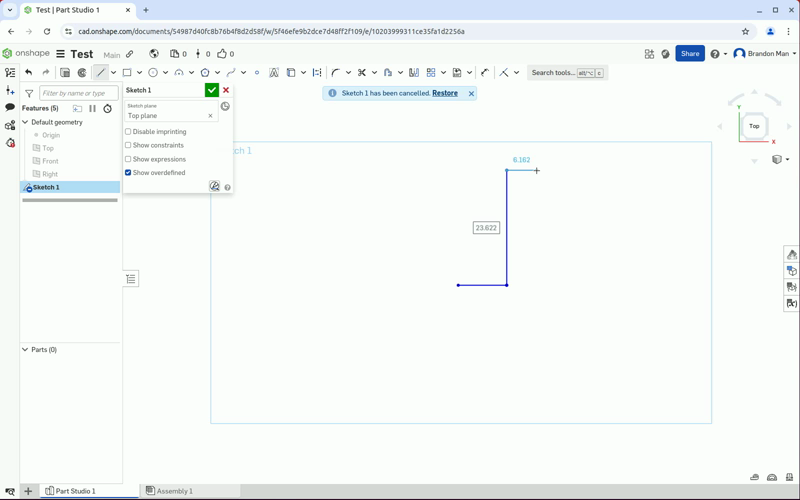
mouse_move(458, 170)
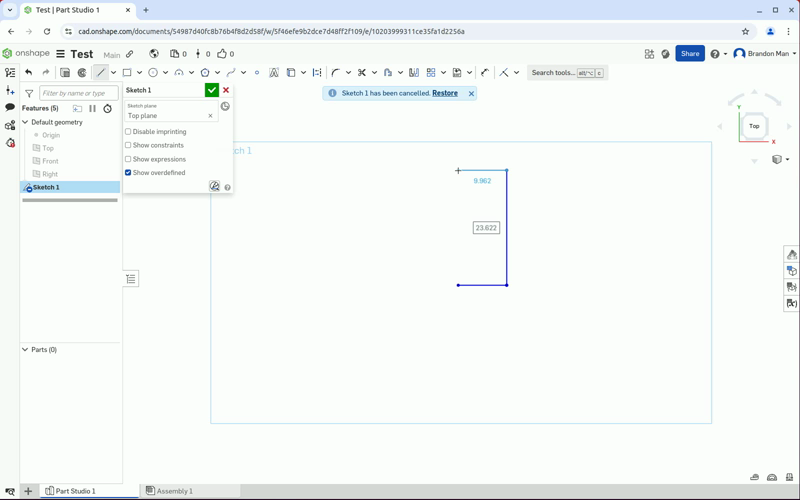
click(458, 170)
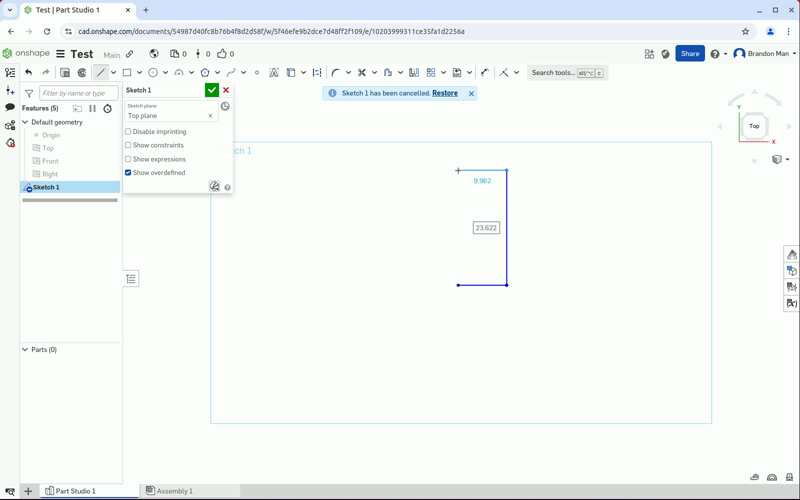
key_up(shift)
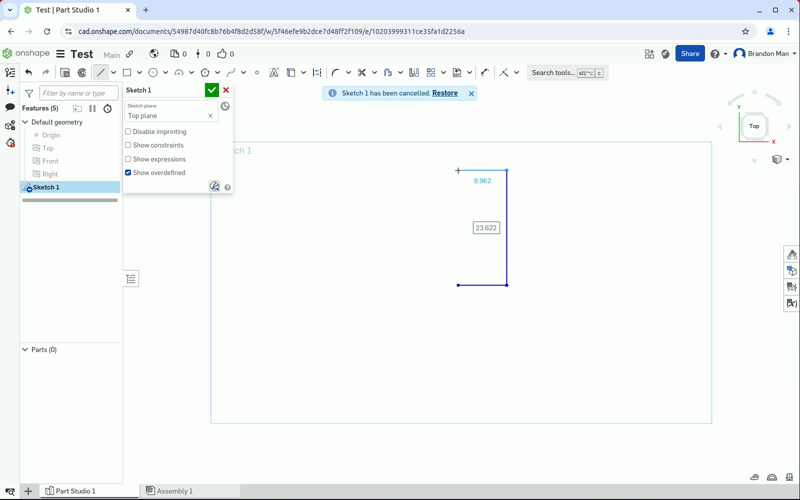
key_down(shift)
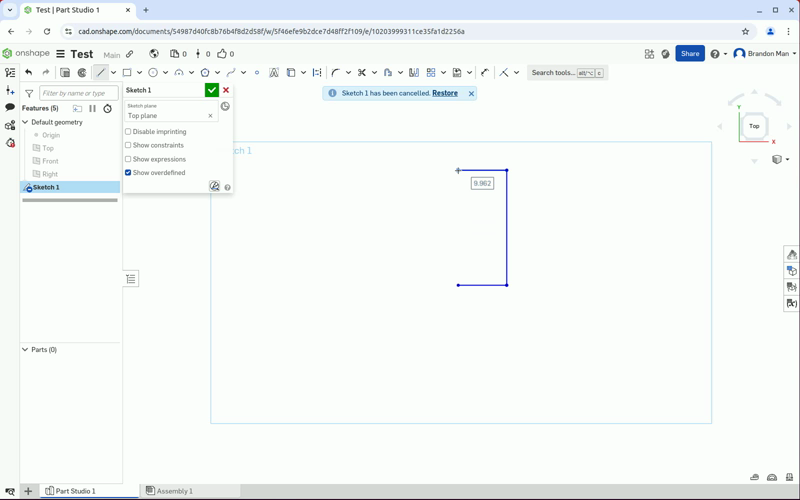
mouse_move(458, 285)
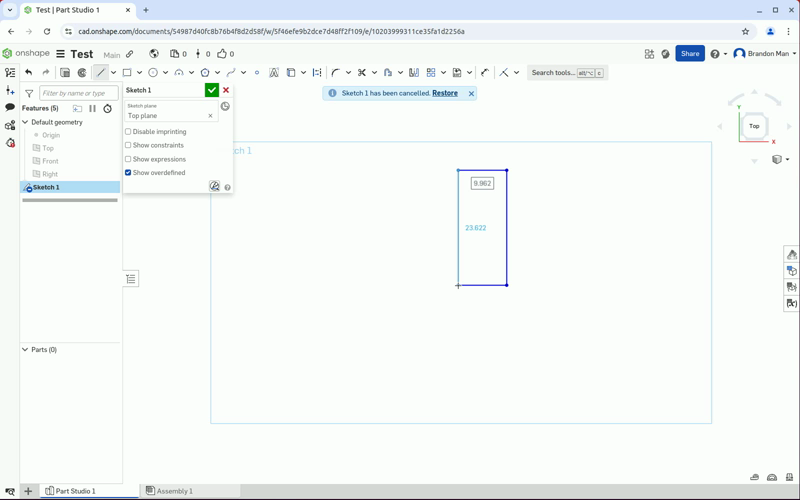
key_up(shift)
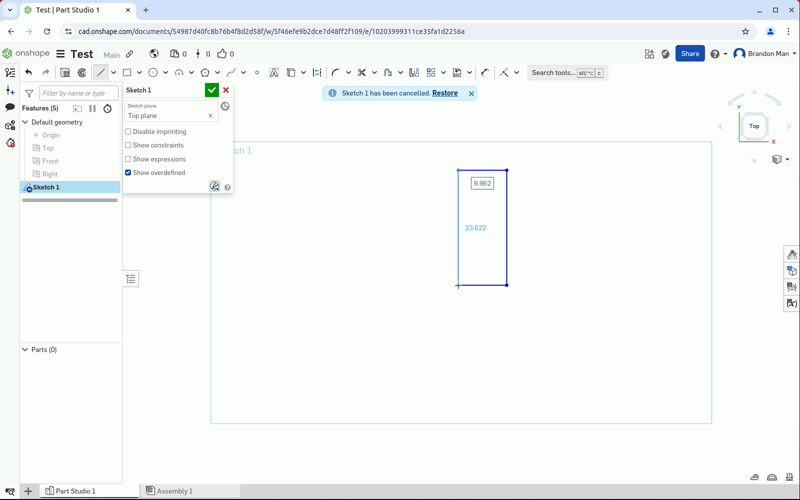
click(458, 285)
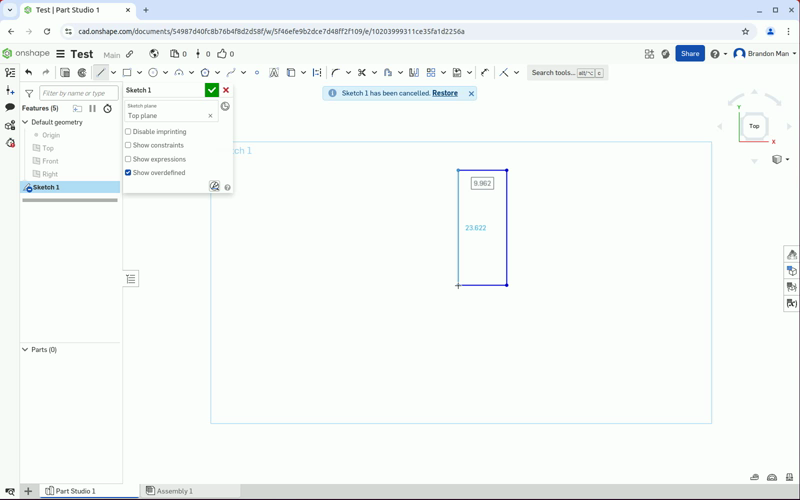
key(esc)
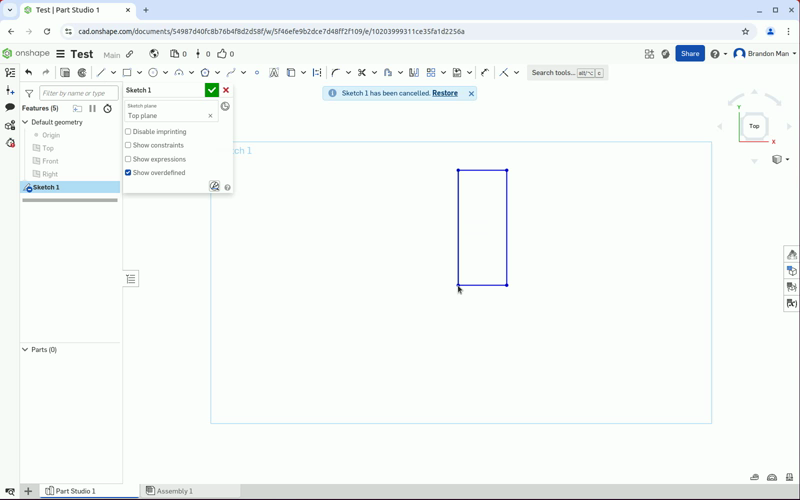
mouse_move(476, 247)
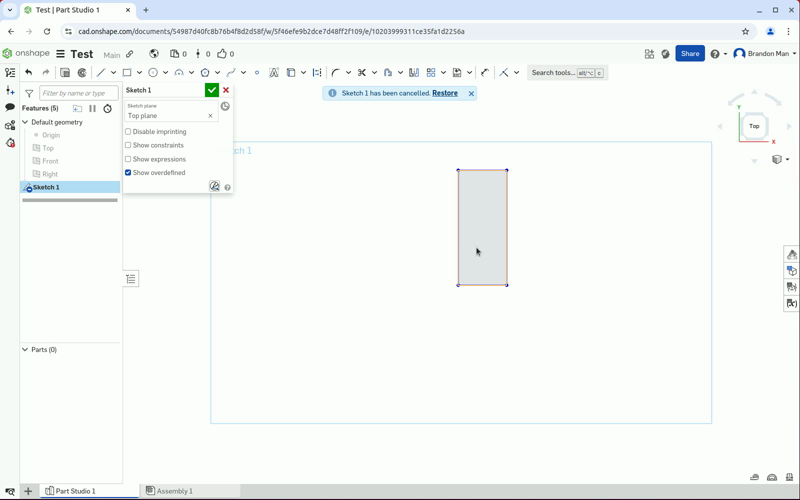
click(476, 247)
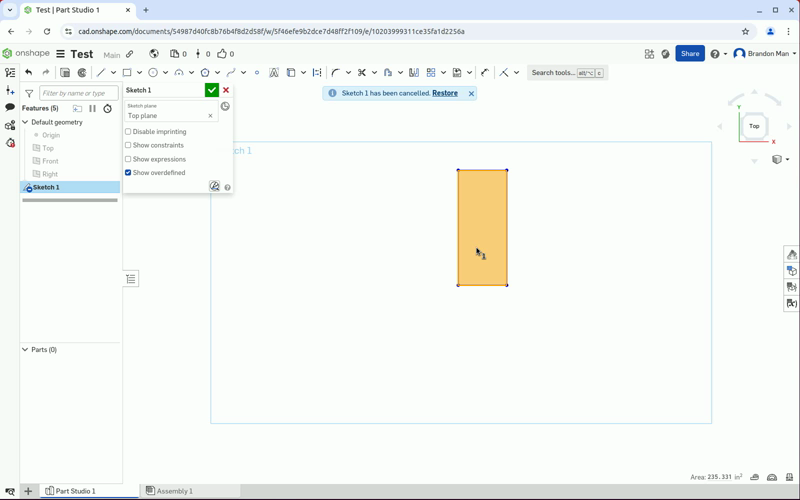
mouse_move(73, 352)
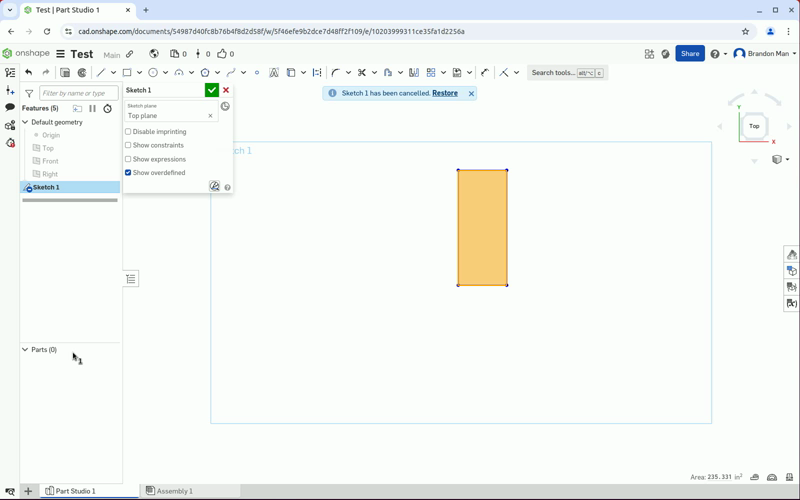
key(shift+y)
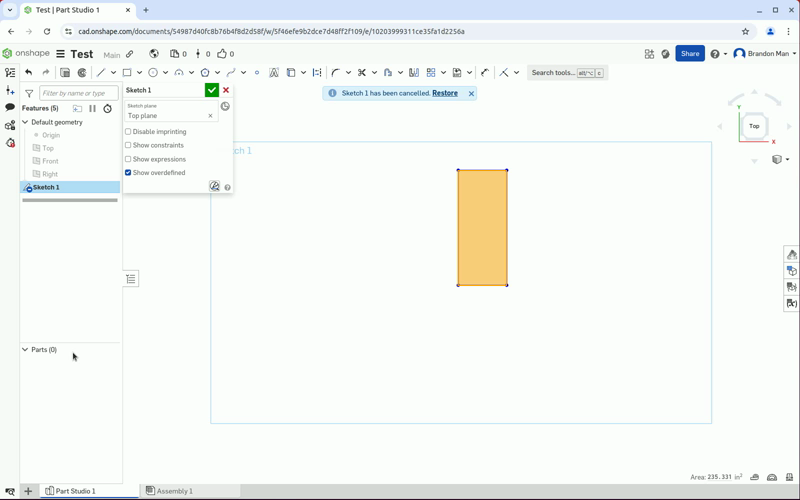
key(shift+e)
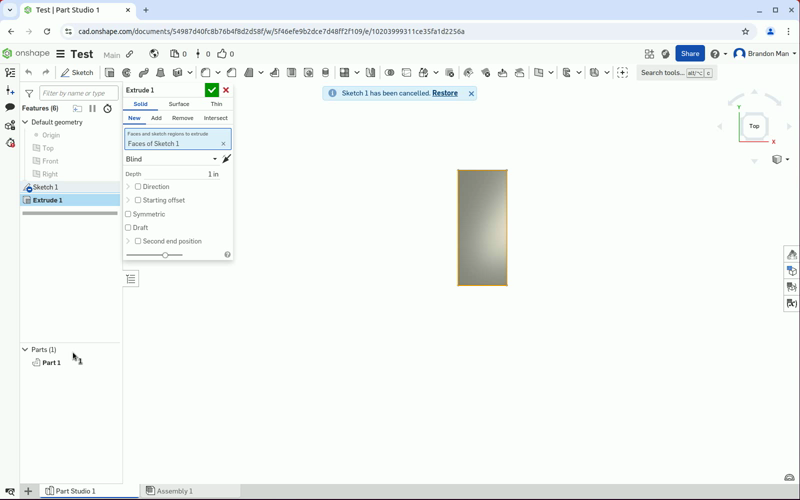
mouse_move(143, 106)
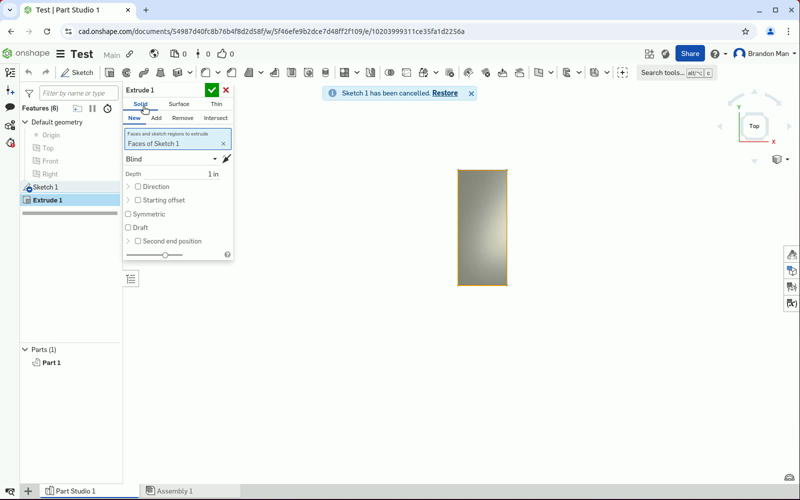
click(143, 106)
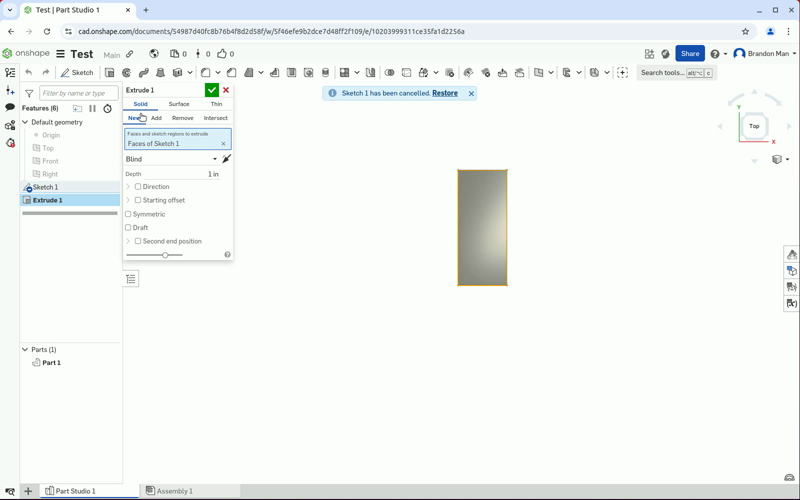
mouse_move(137, 120)
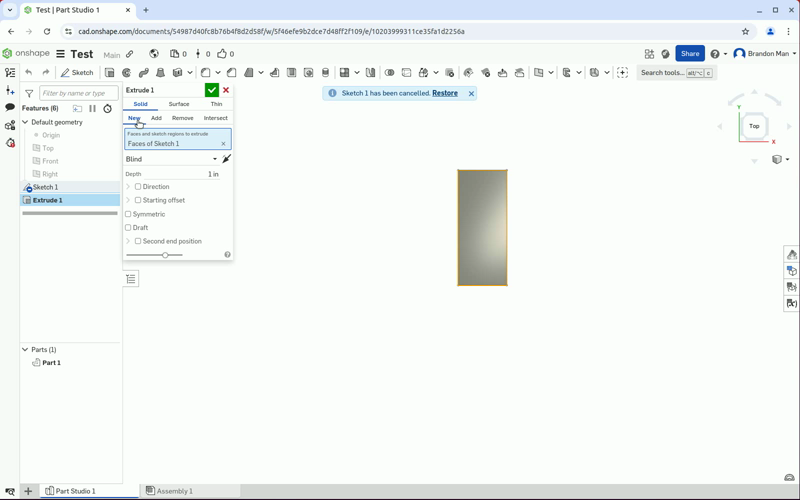
click(137, 120)
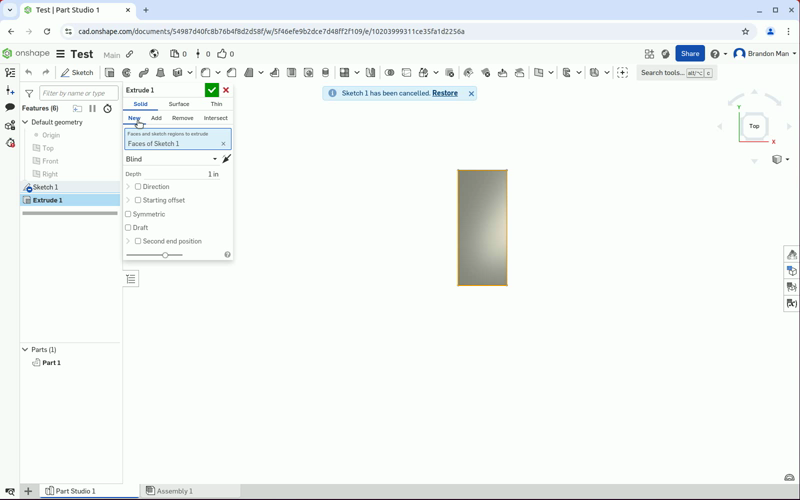
key(tab, 4)
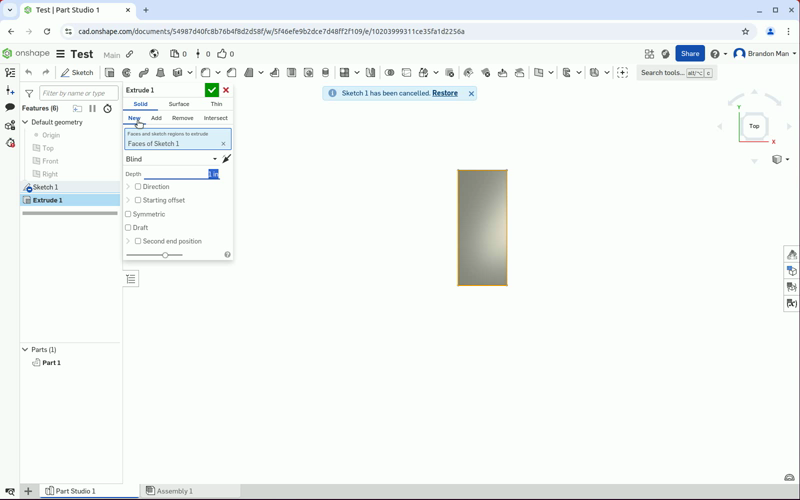
text(-0.482)
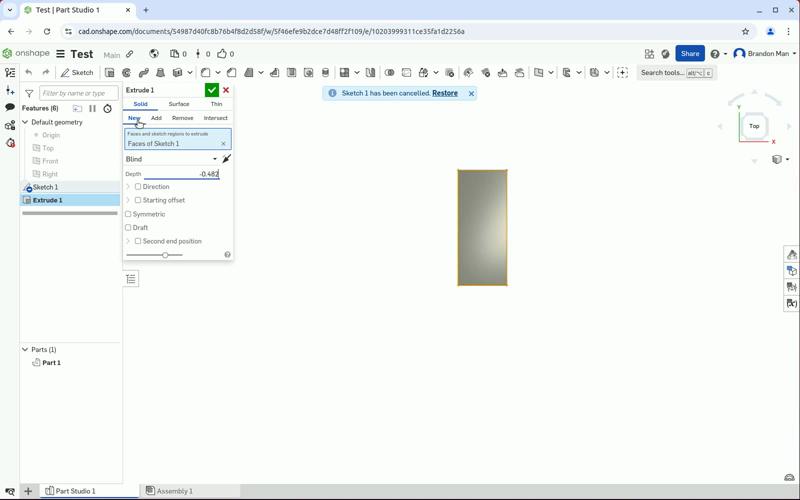
key(tab, 3)
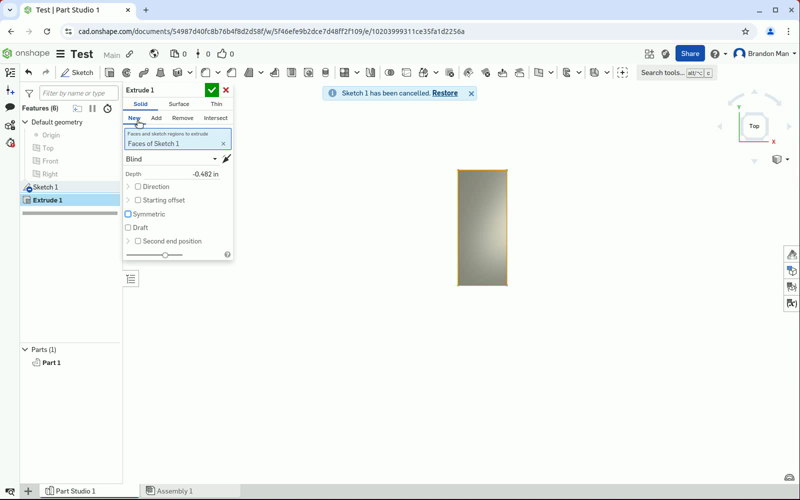
key(space)
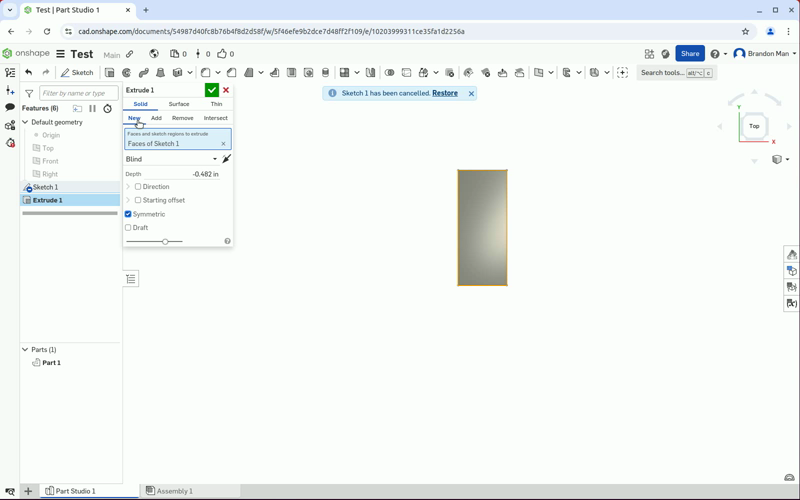
key(enter)
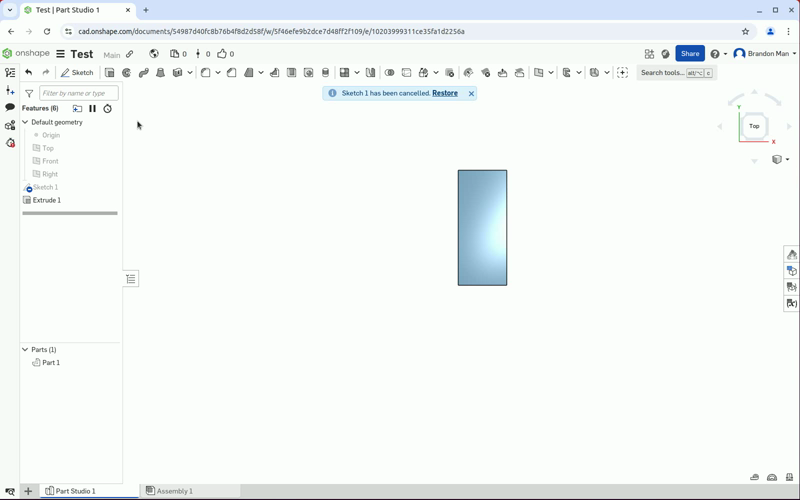
key(shift+h)
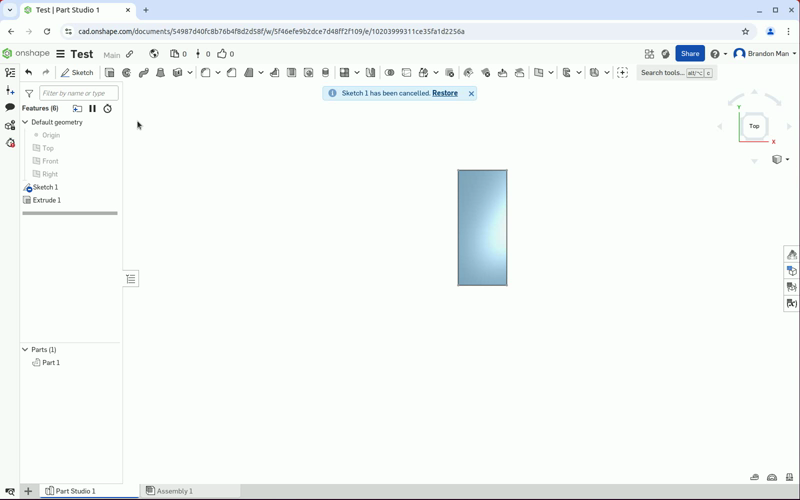
key(shift+h)
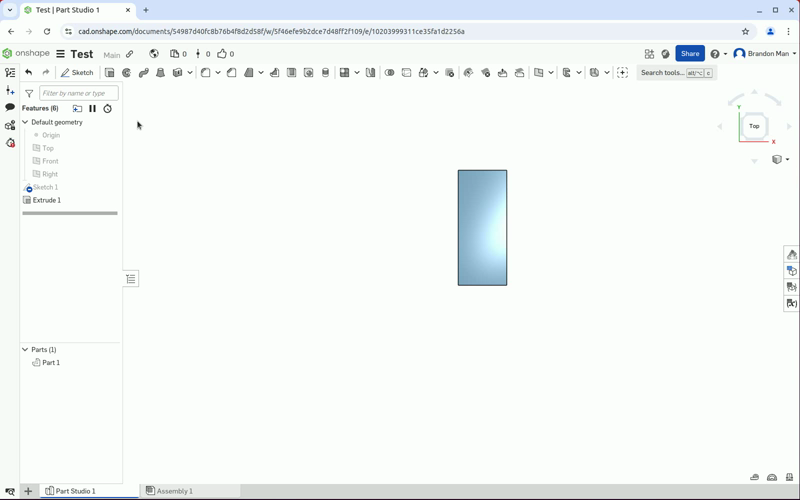
mouse_move(73, 189)
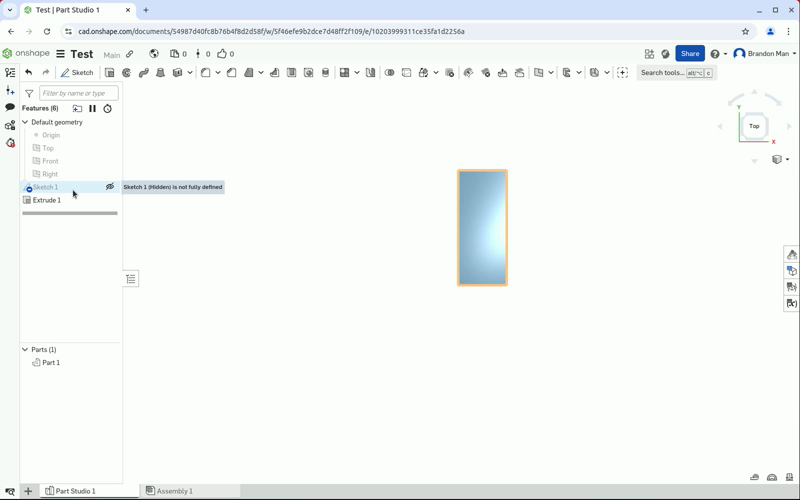
click(73, 189)
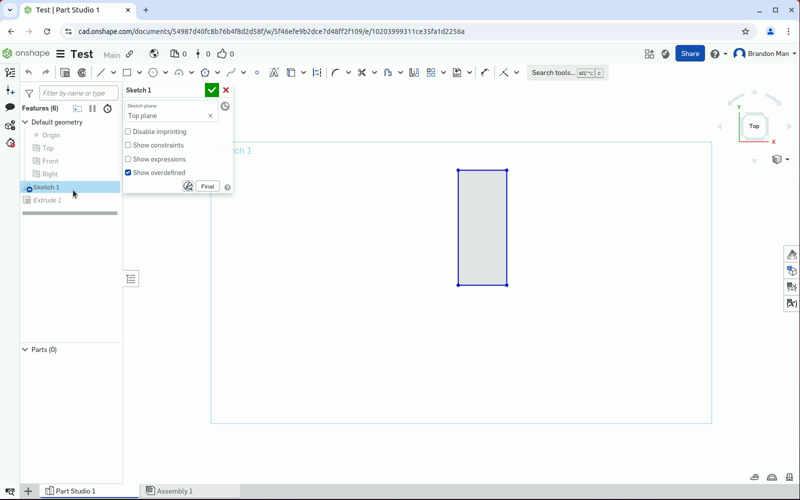
mouse_move(229, 92)
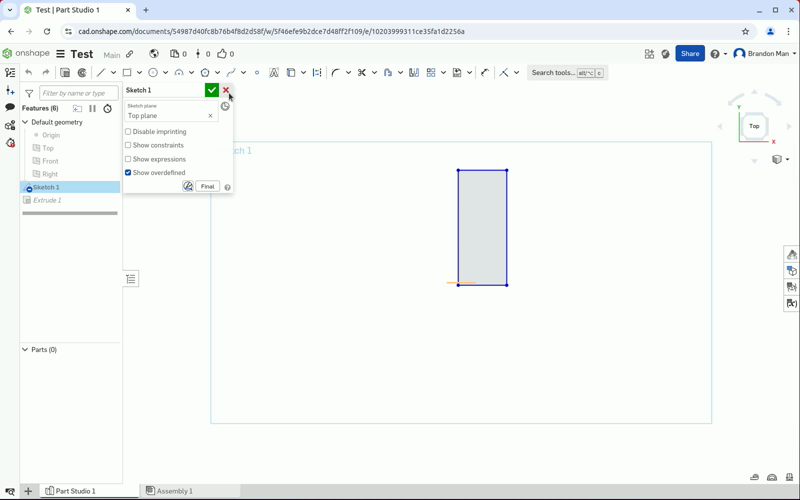
click(229, 92)
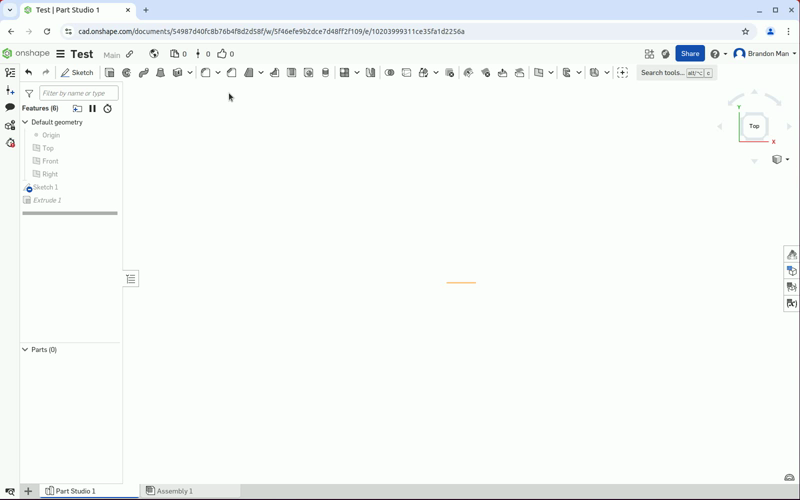
mouse_move(73, 352)
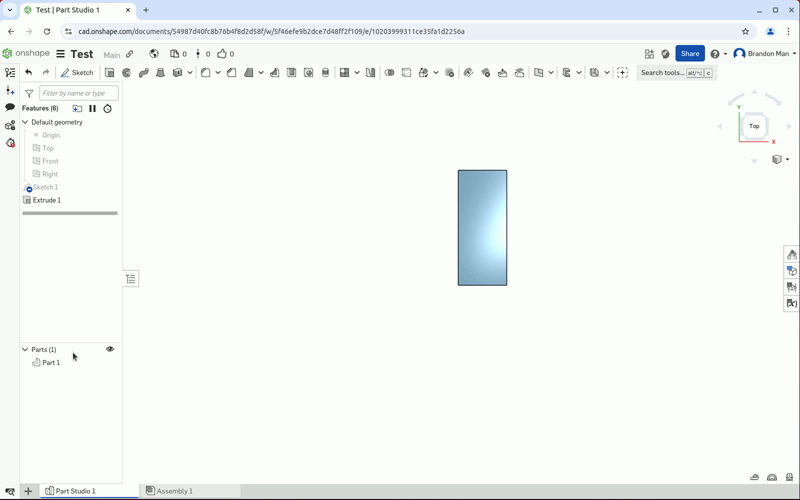
key(y)
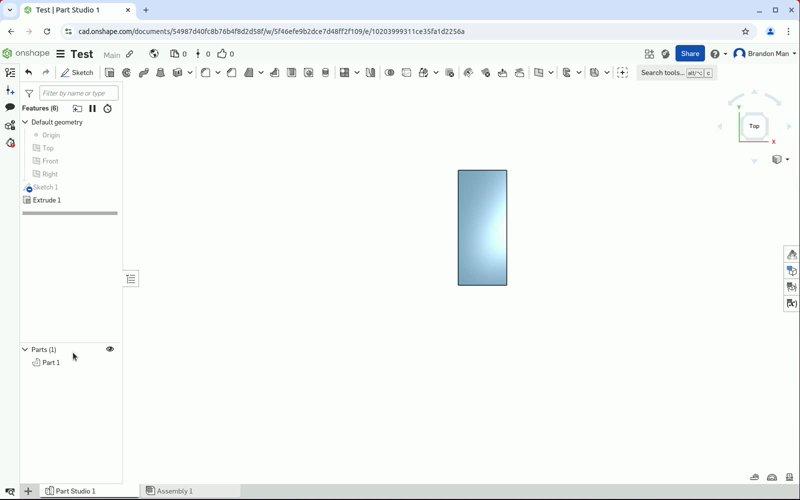
key(shift+p)
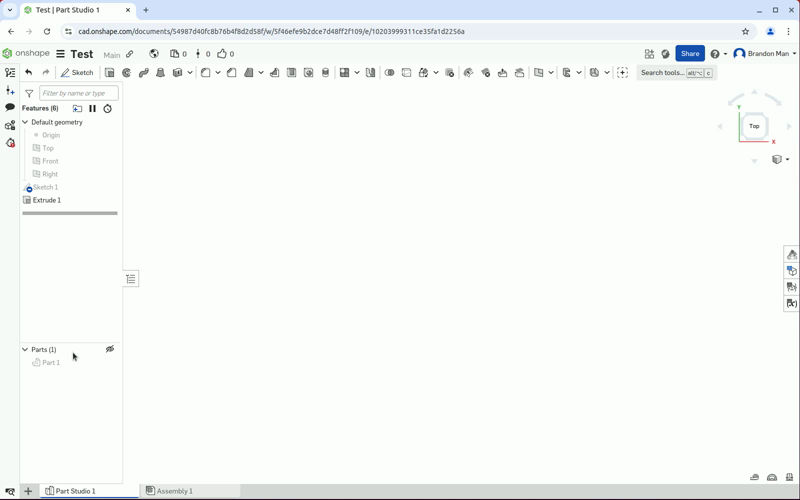
key(space)
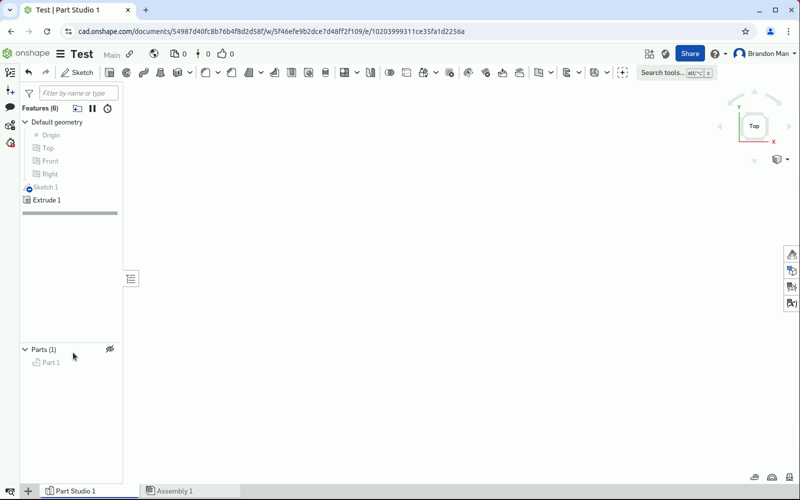
key_down(shift)
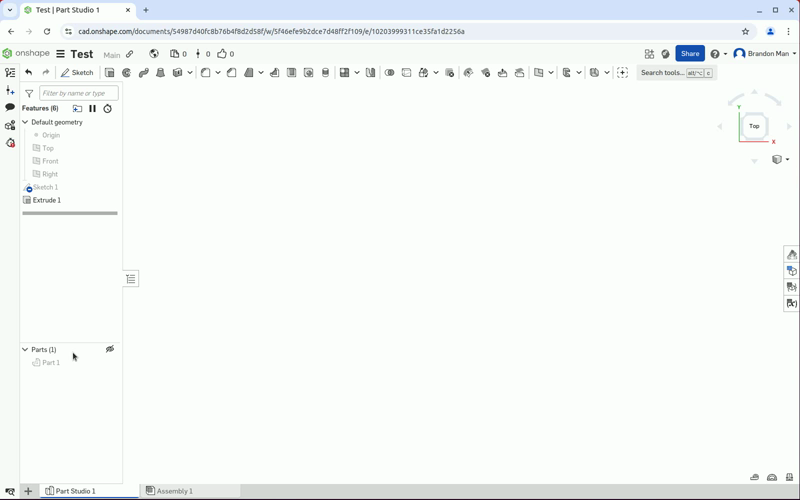
key(up)
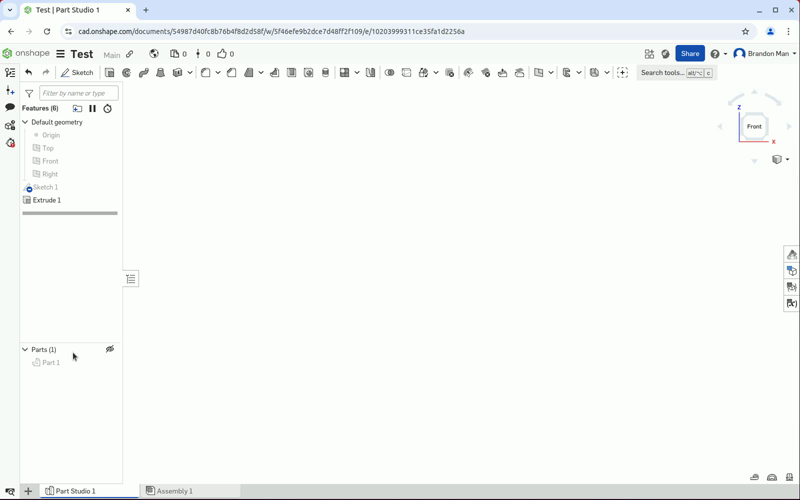
key_up(shift)
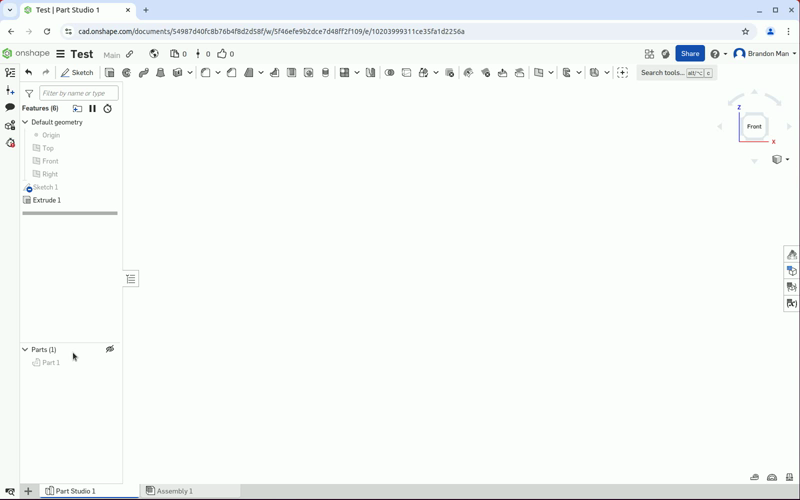
key(space)
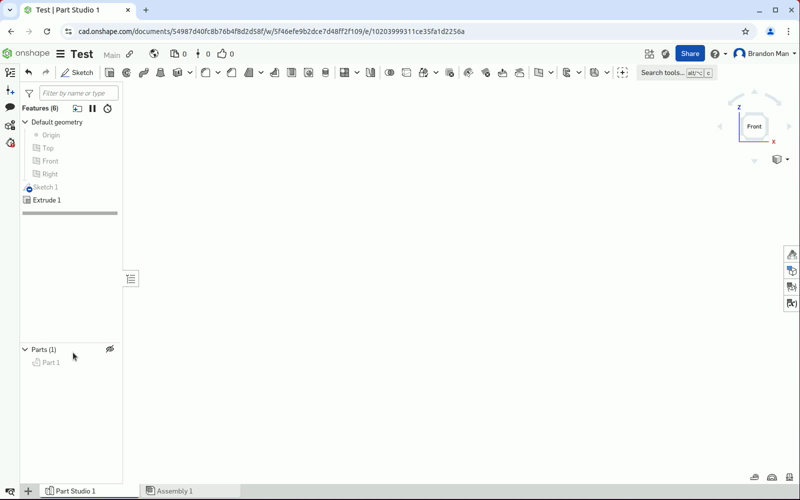
key_down(shift)
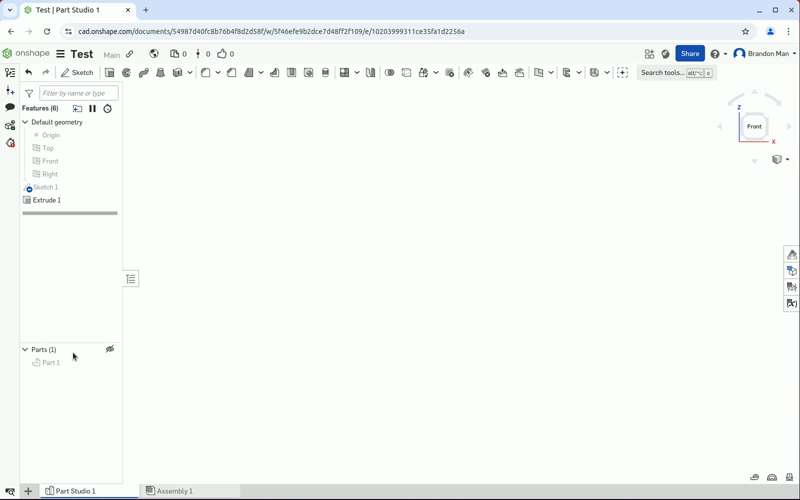
key(left)
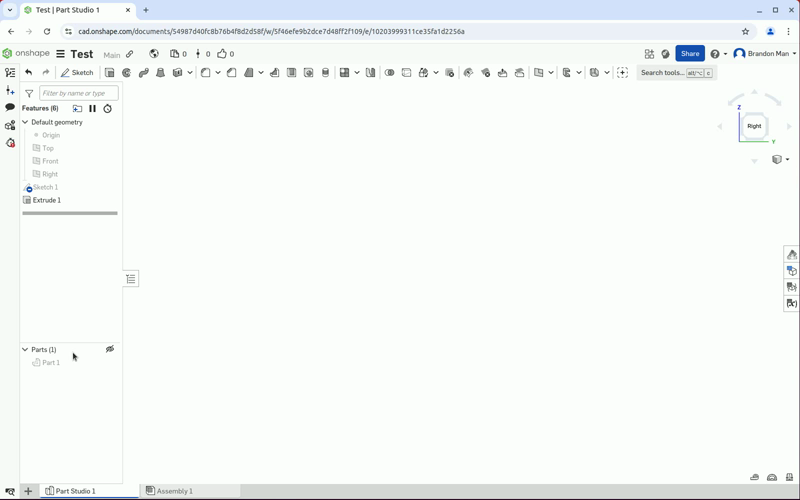
key_up(shift)
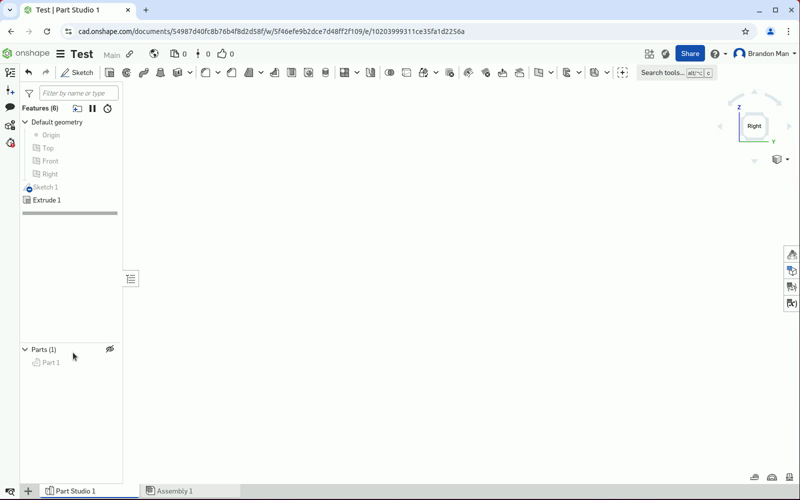
mouse_move(73, 352)
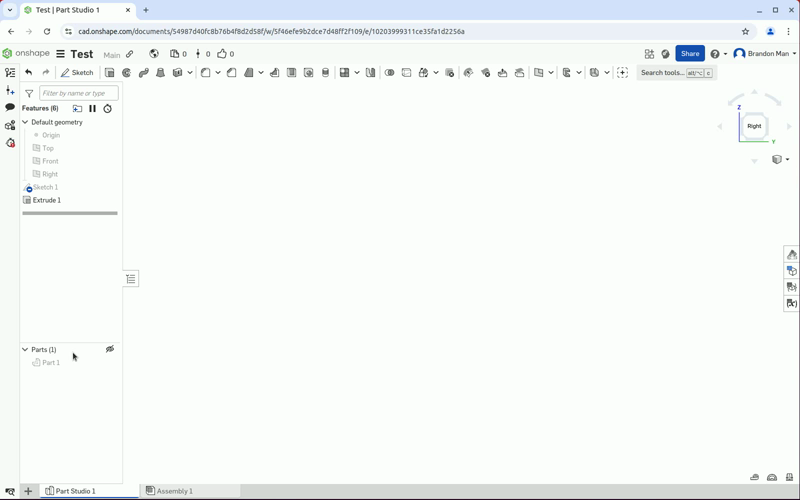
key(shift+y)
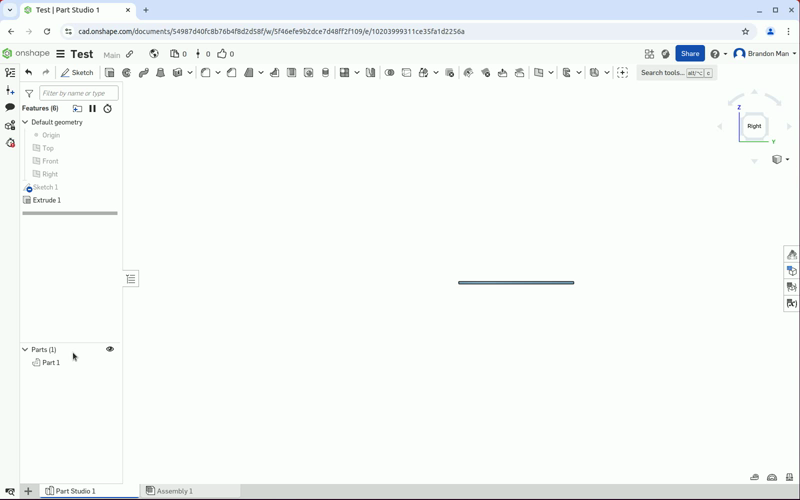
mouse_move(541, 75)
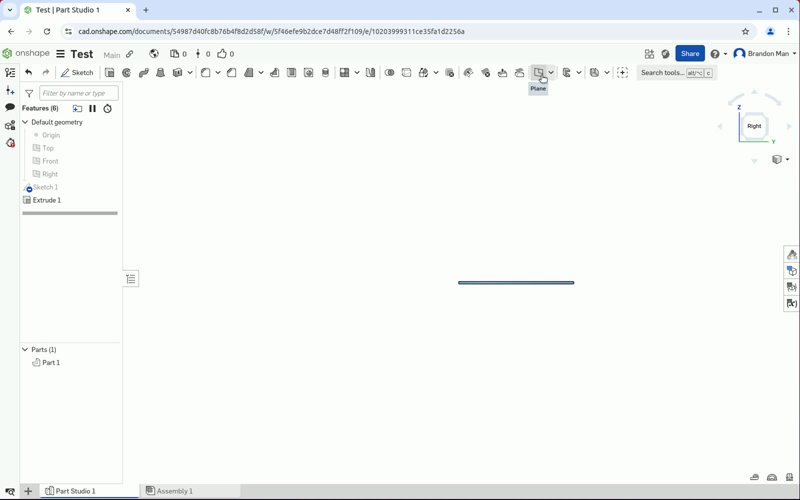
click(541, 75)
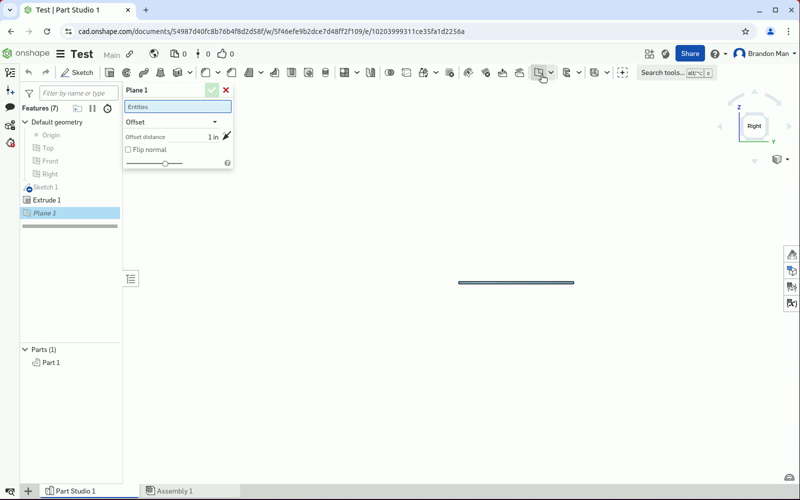
mouse_move(73, 176)
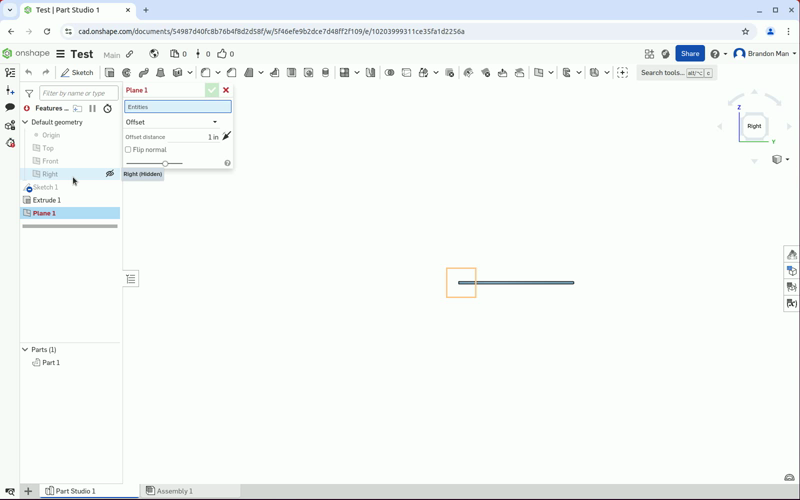
click(73, 176)
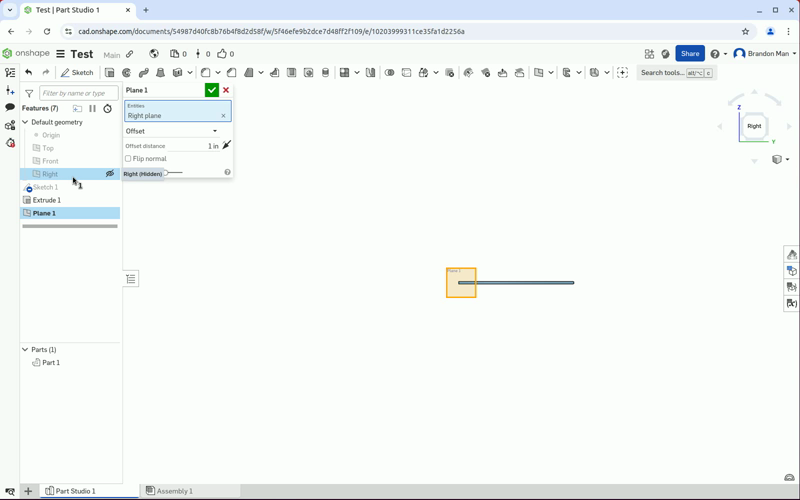
key(tab, 2)
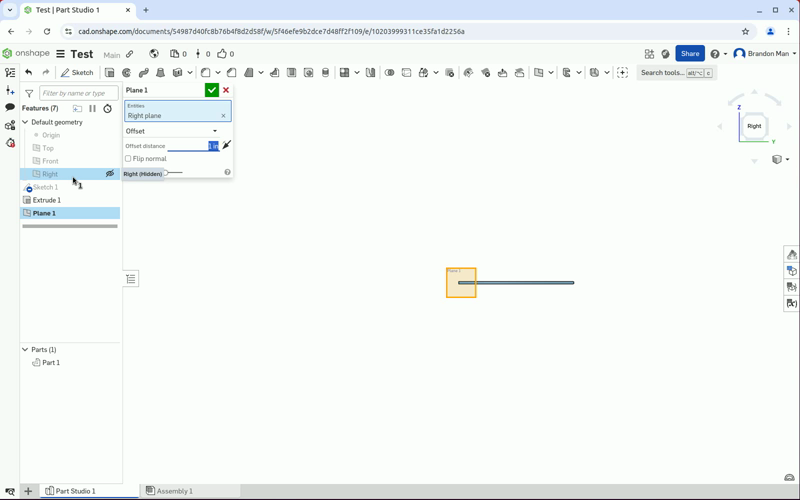
text(0.493)
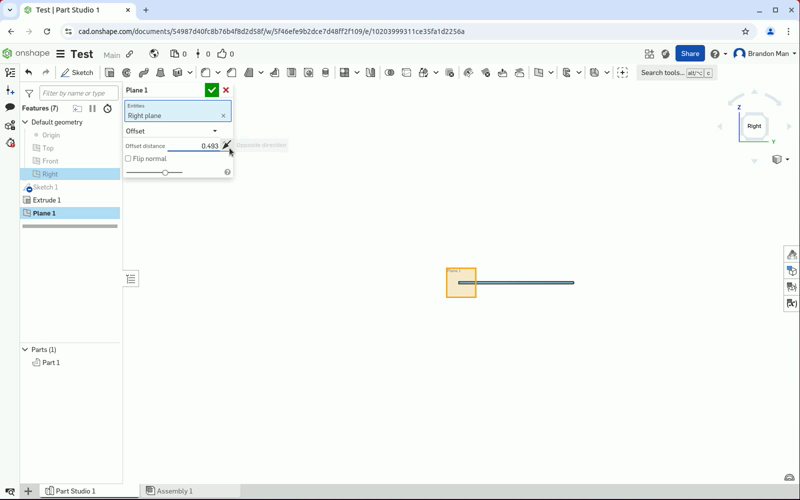
mouse_move(229, 147)
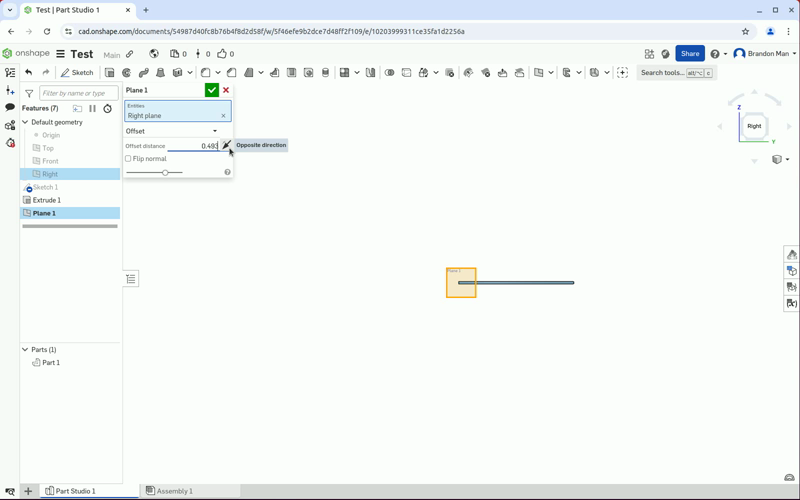
click(229, 147)
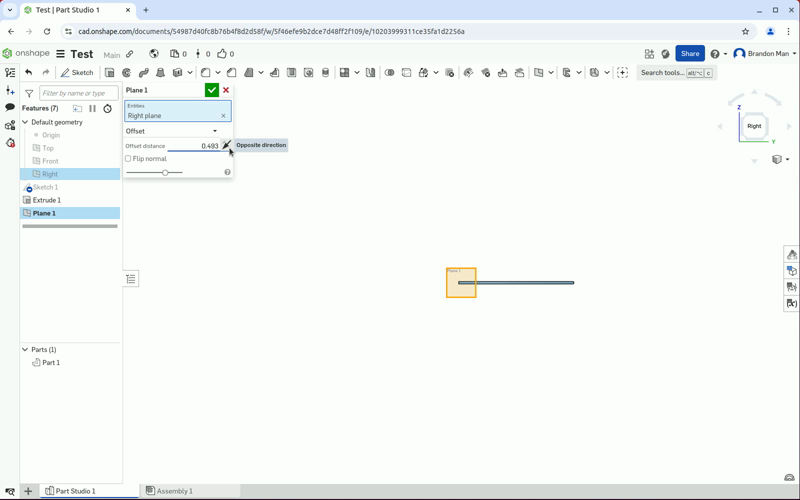
key(enter, 2)
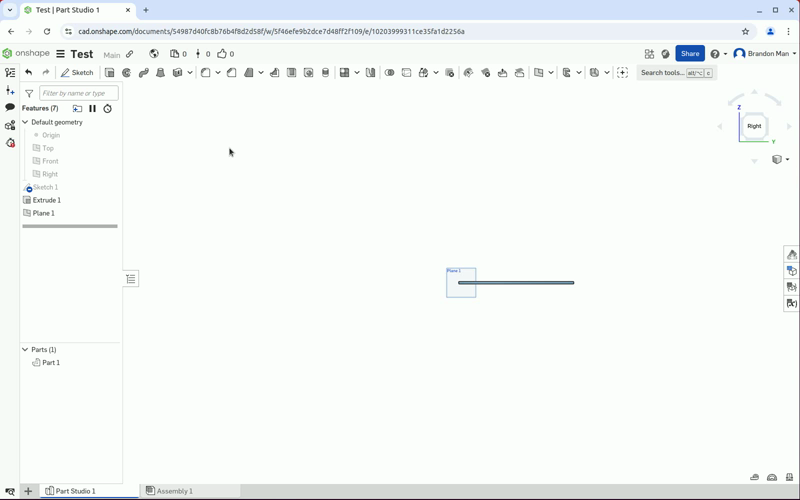
key(shift+s)
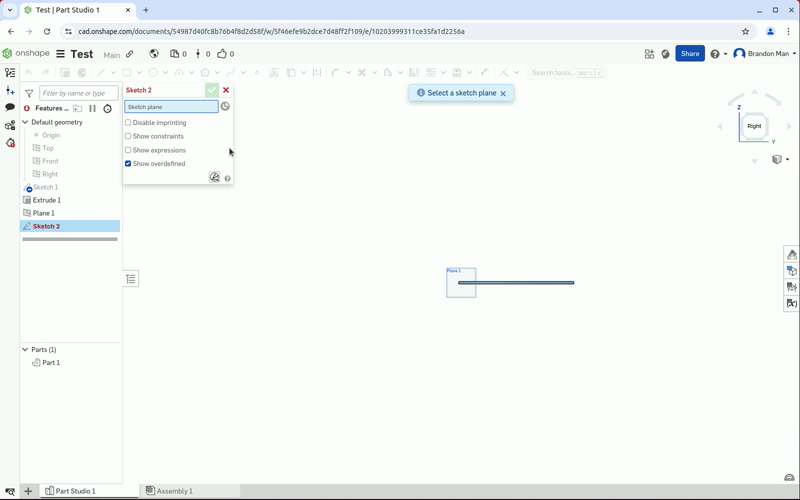
mouse_move(73, 215)
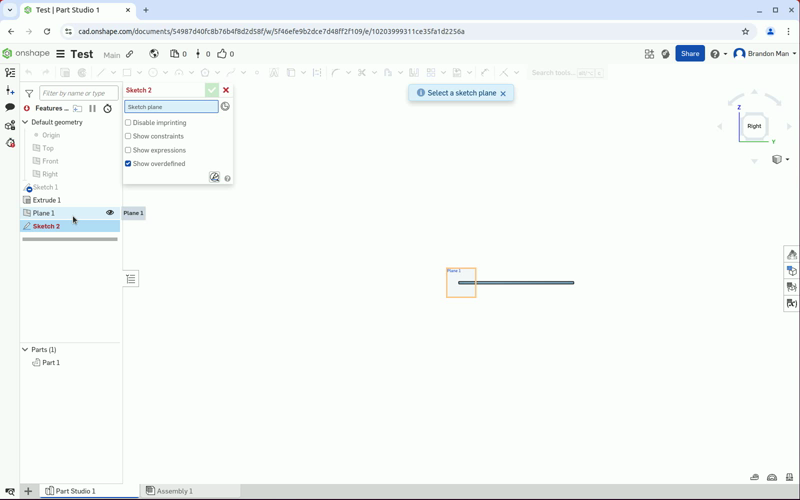
click(73, 215)
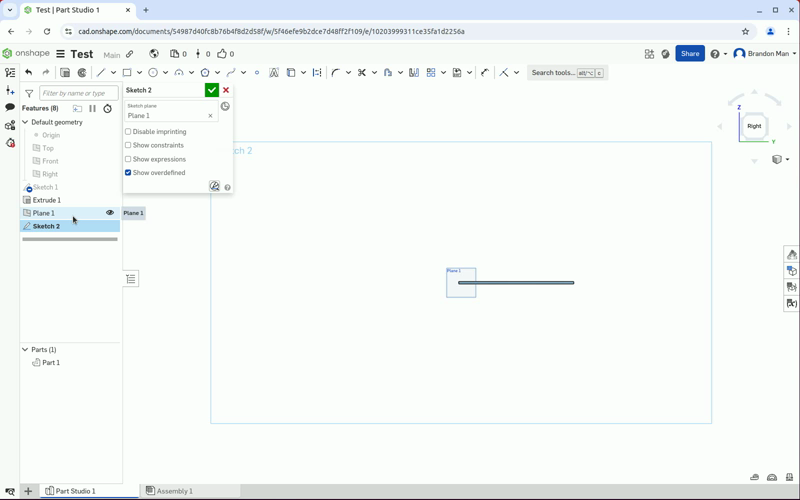
mouse_move(73, 352)
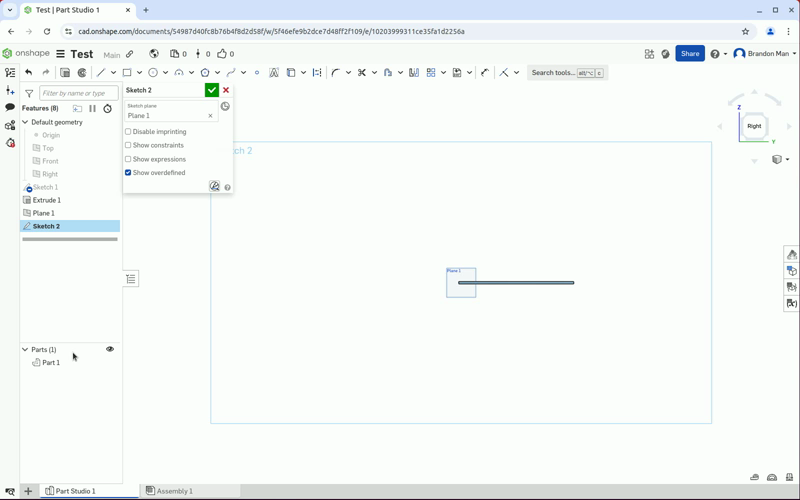
key(y)
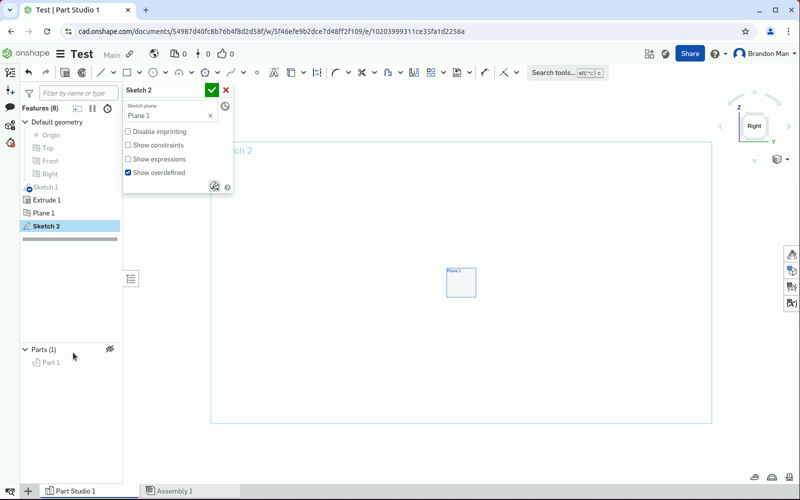
key(l)
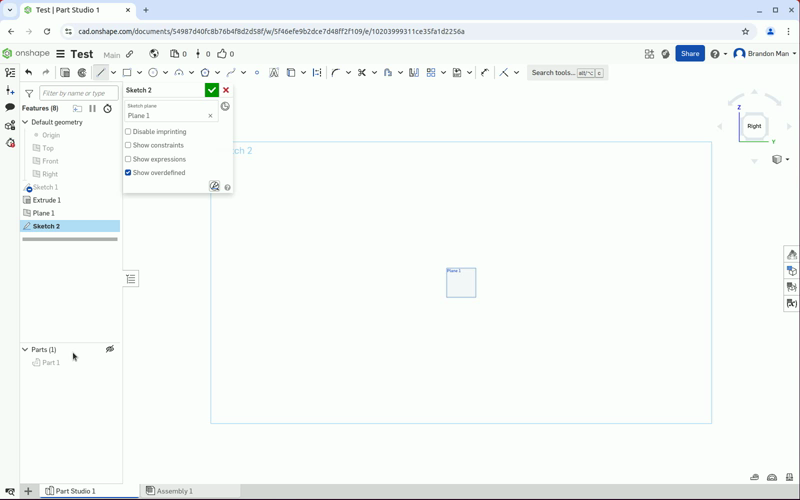
key_down(shift)
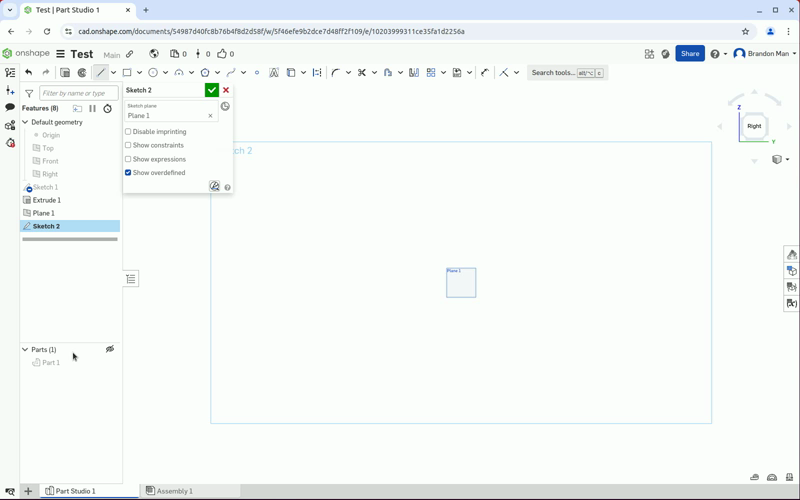
mouse_move(458, 282)
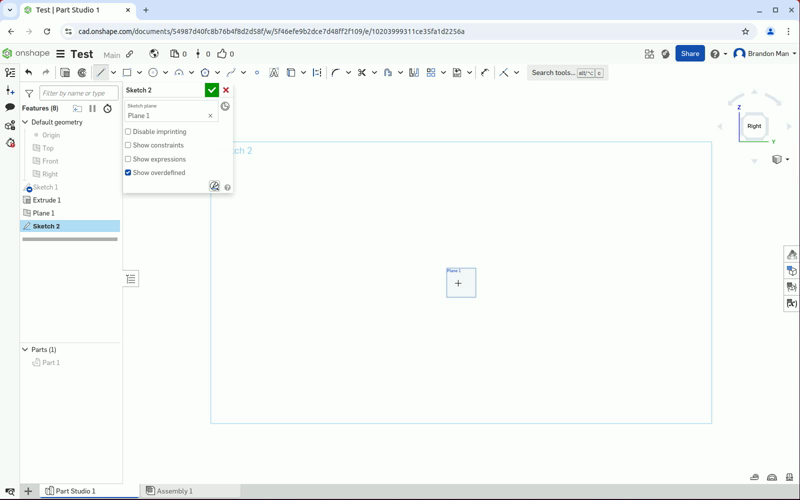
click(458, 282)
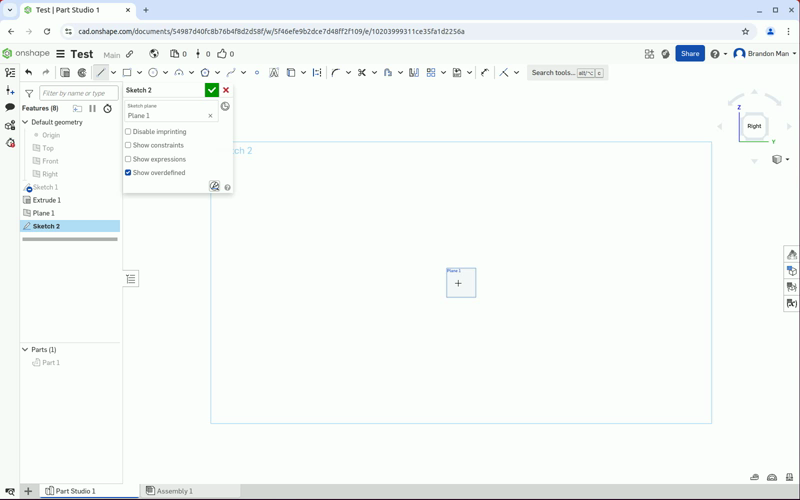
key_up(shift)
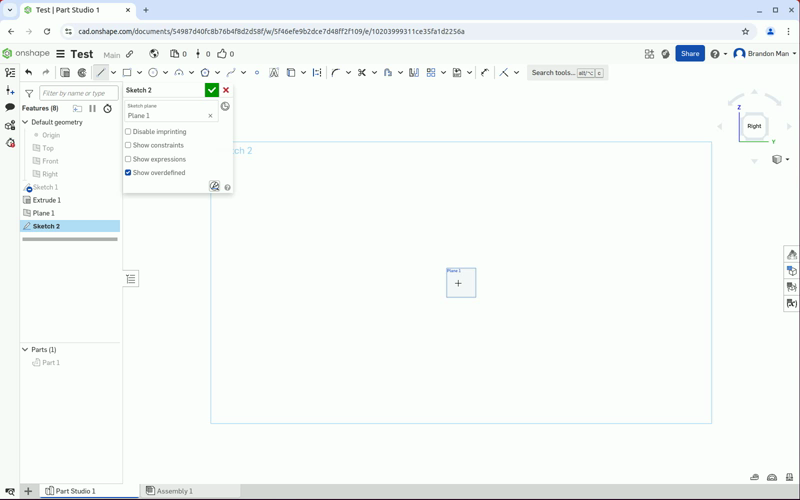
key_down(shift)
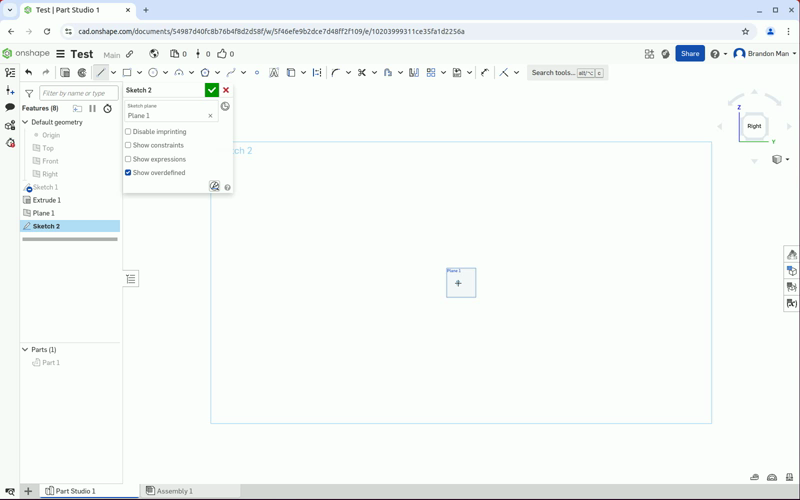
mouse_move(573, 282)
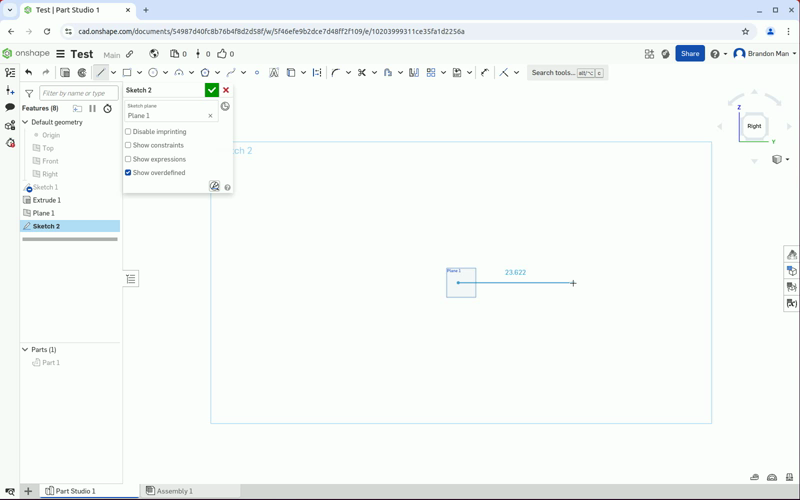
click(573, 282)
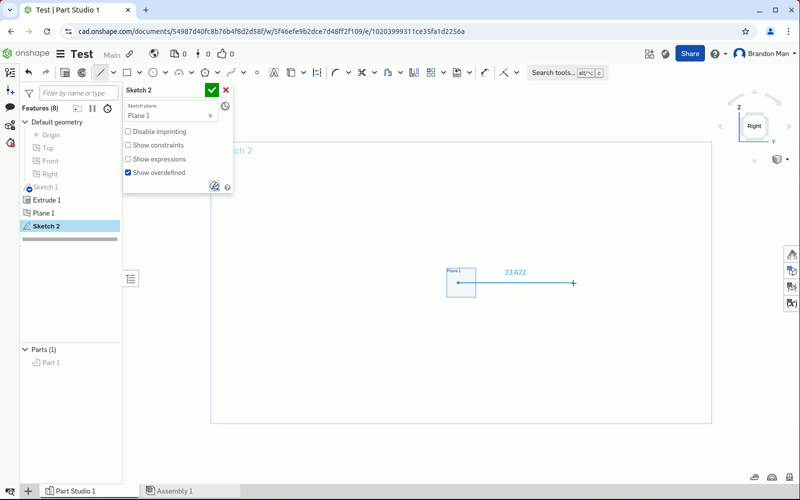
key_up(shift)
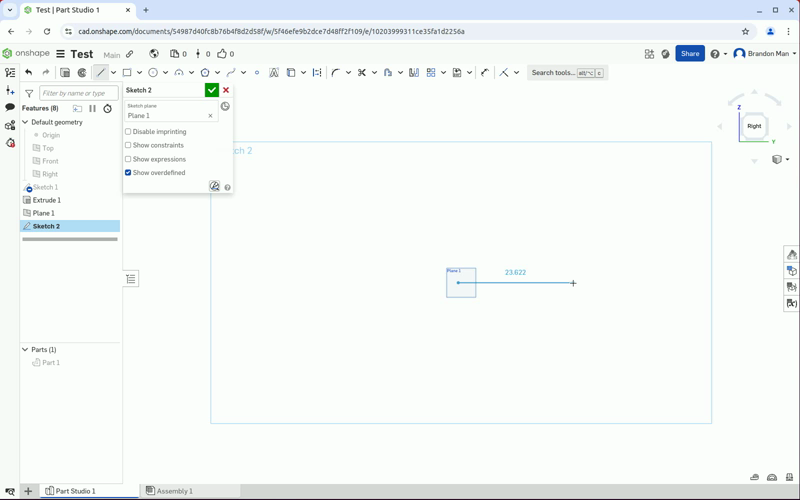
key_down(shift)
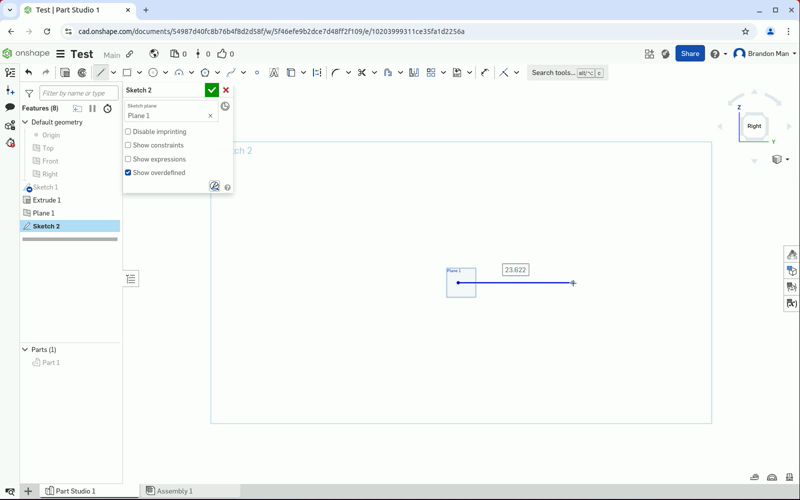
mouse_move(589, 282)
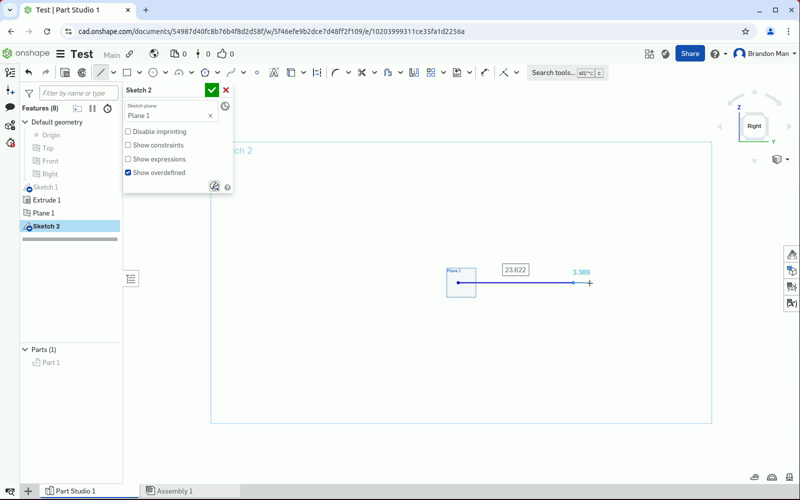
mouse_move(573, 245)
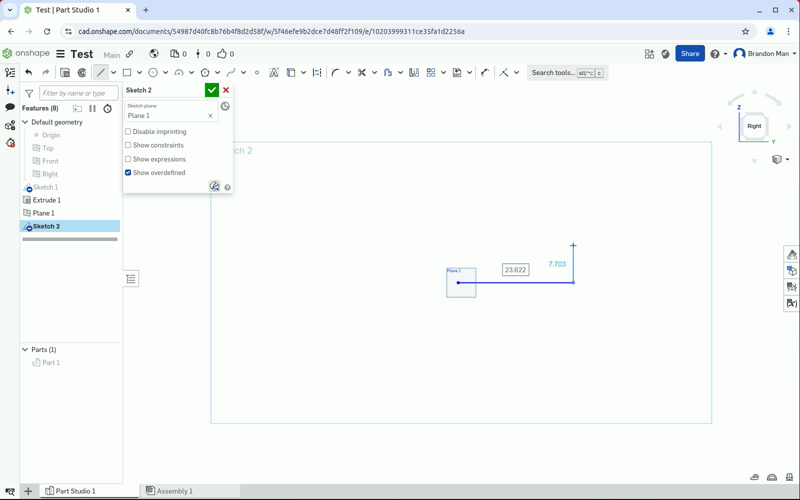
click(573, 245)
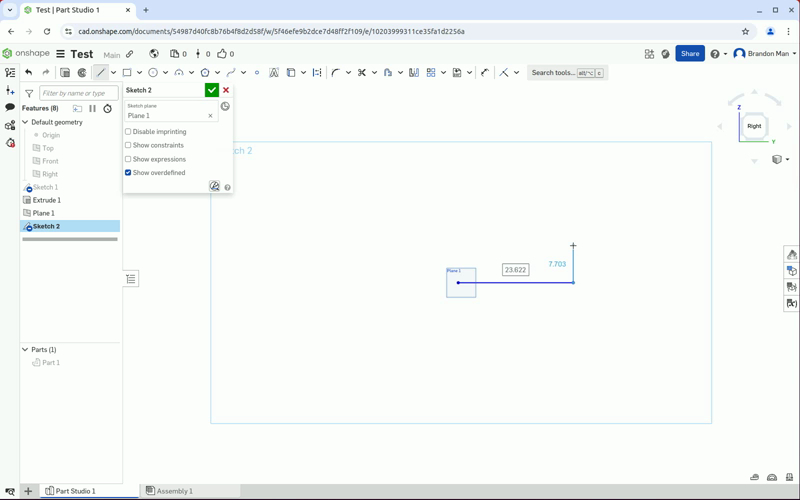
key_up(shift)
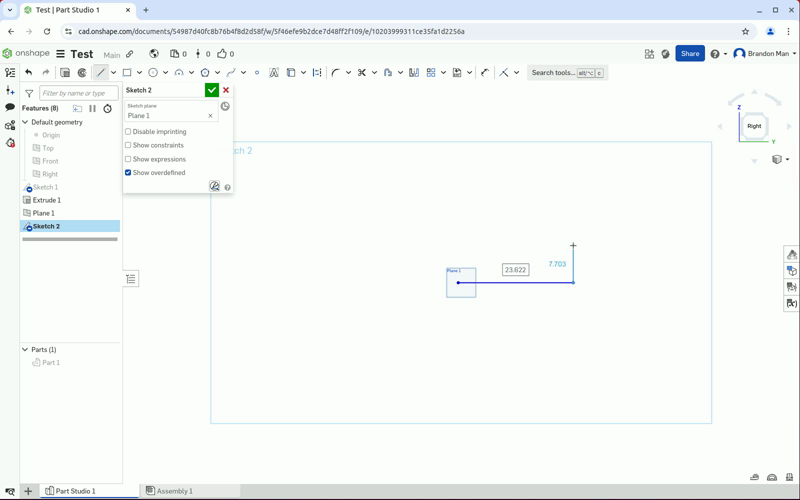
key_down(shift)
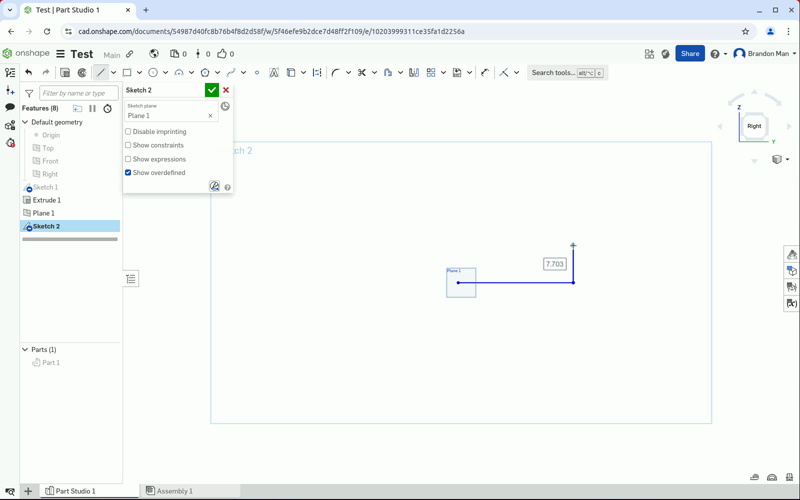
mouse_move(458, 245)
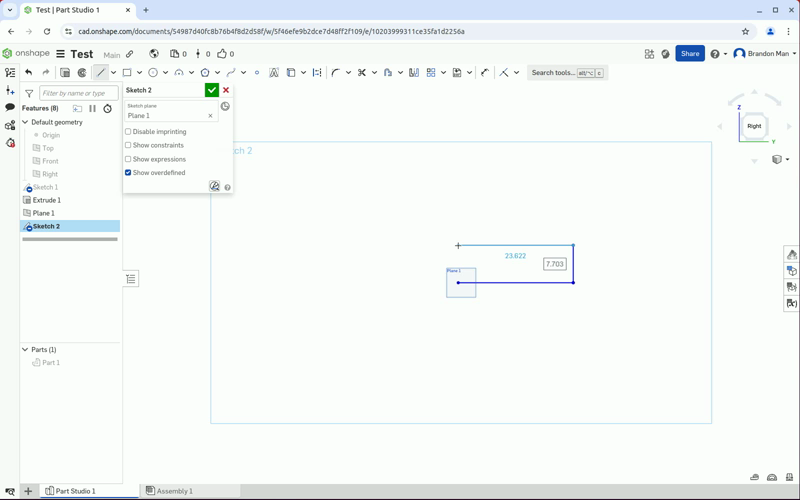
click(458, 245)
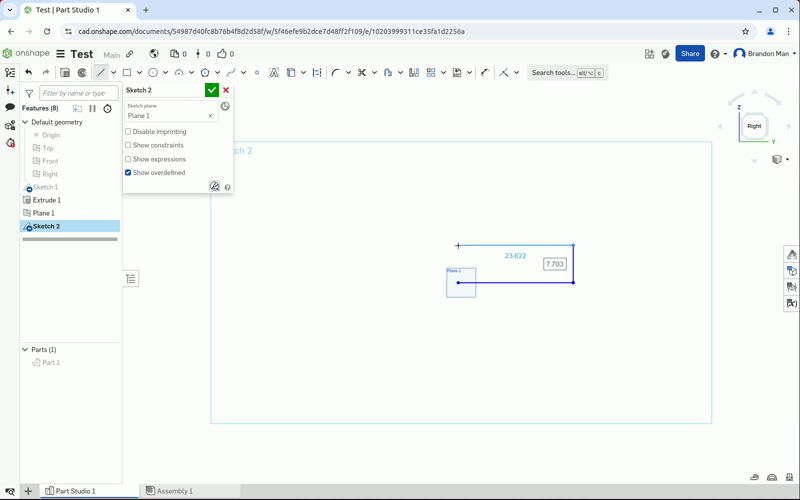
key_up(shift)
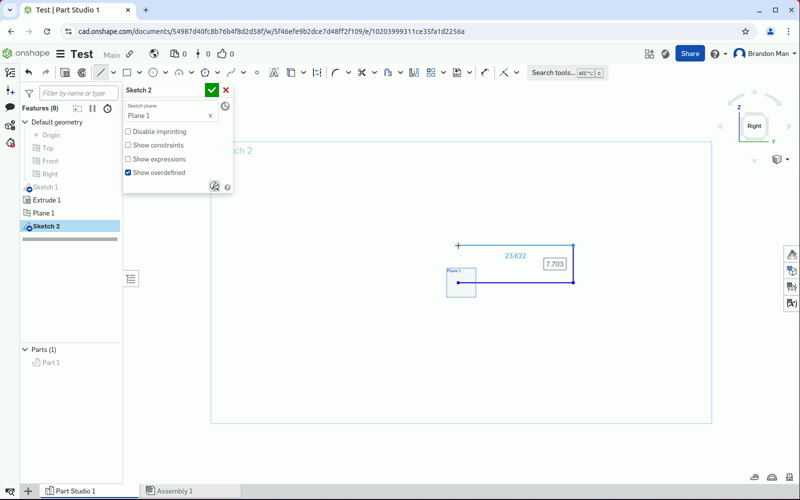
mouse_move(488, 245)
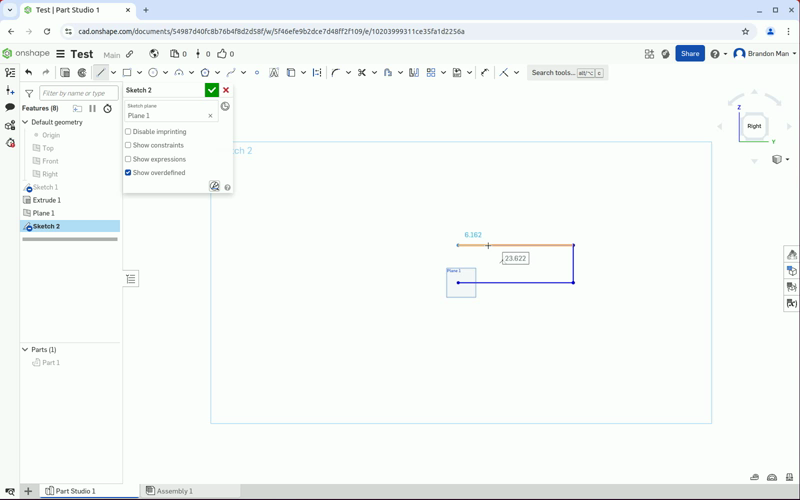
key_down(shift)
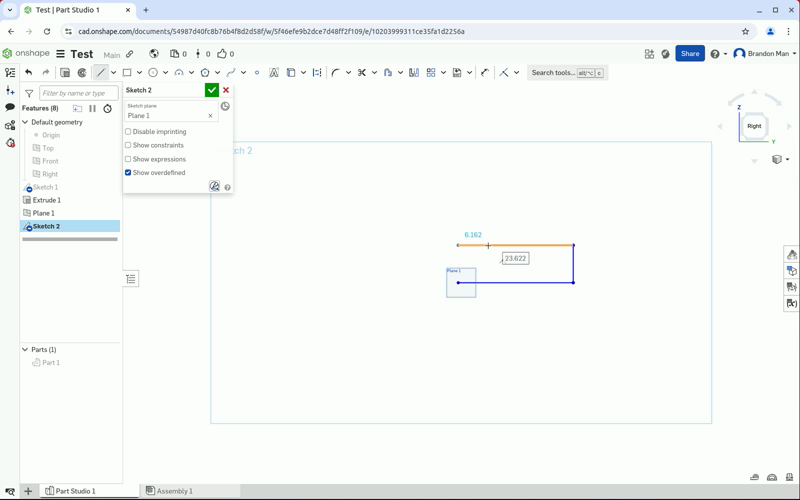
mouse_move(458, 282)
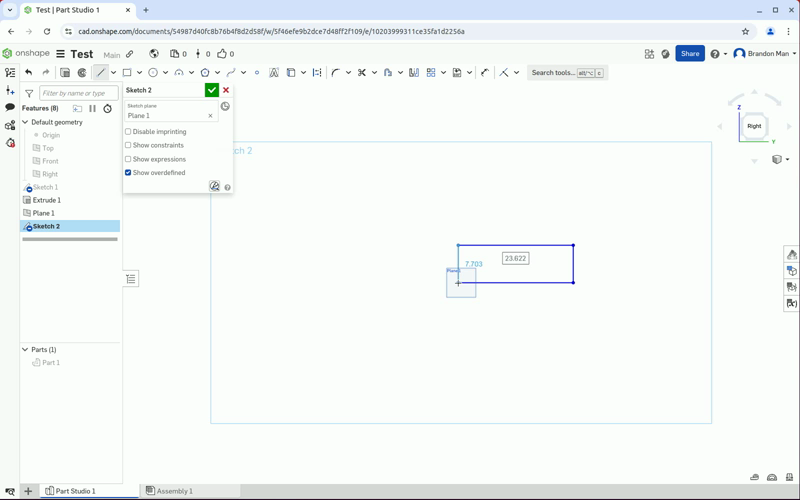
key_up(shift)
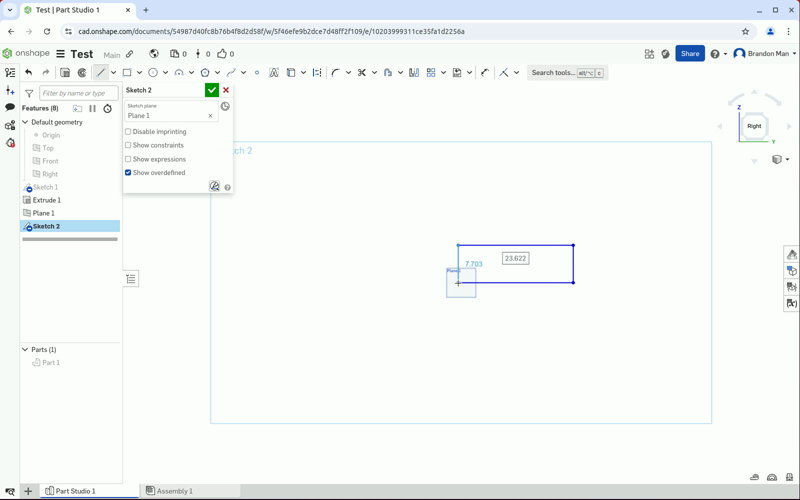
click(458, 282)
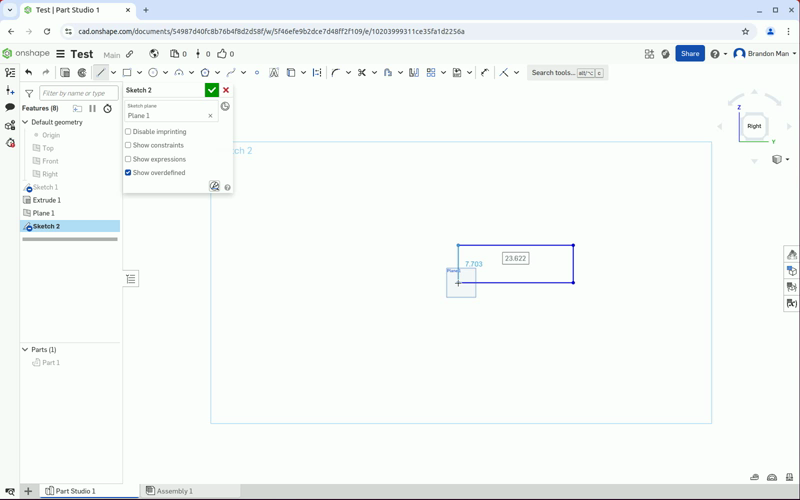
key(esc)
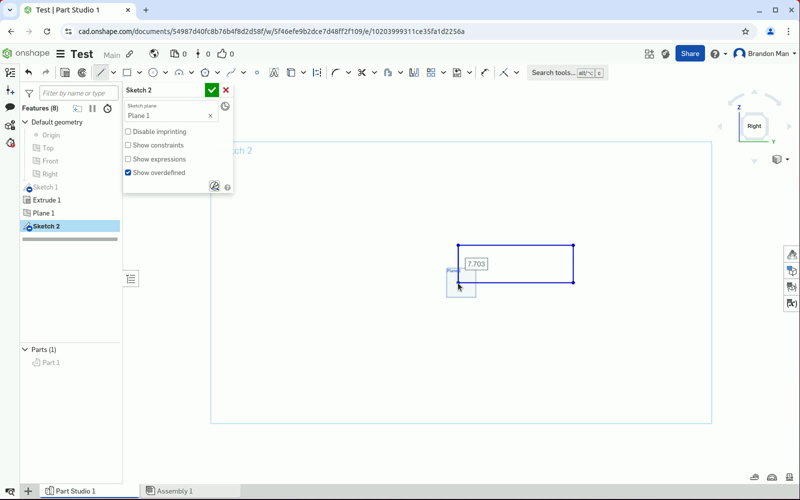
mouse_move(499, 273)
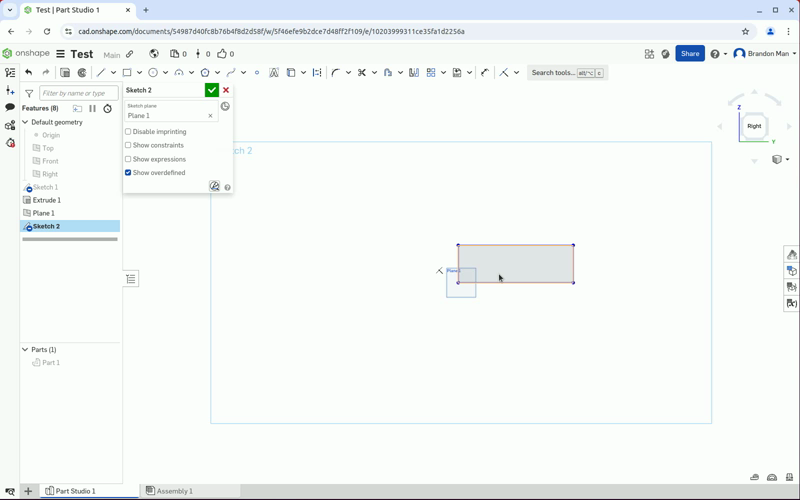
click(499, 273)
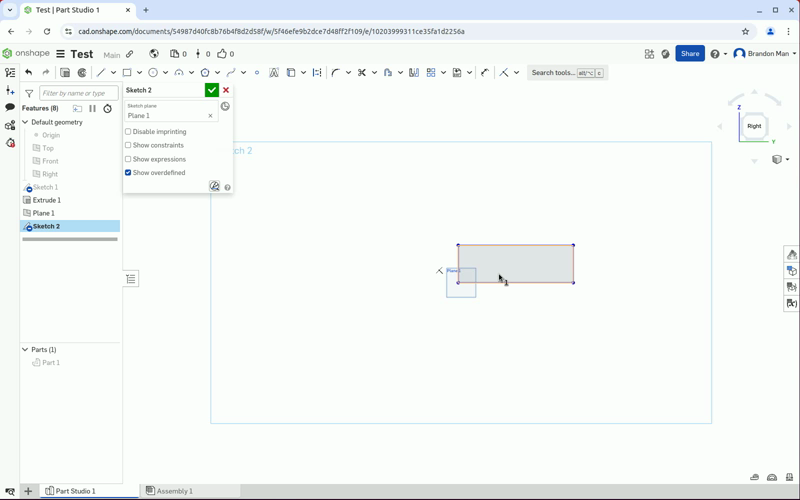
mouse_move(73, 352)
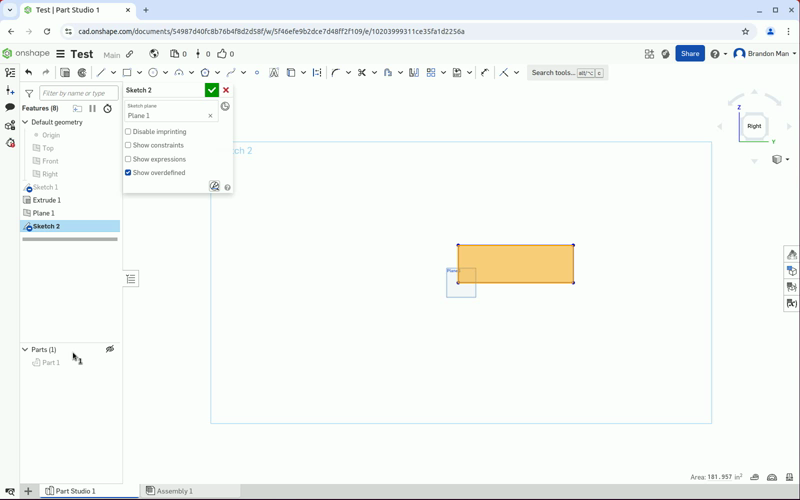
key(shift+y)
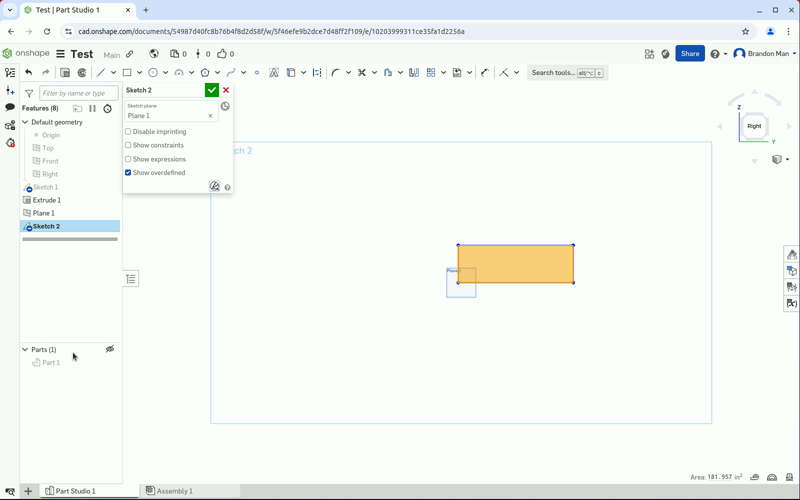
key(shift+e)
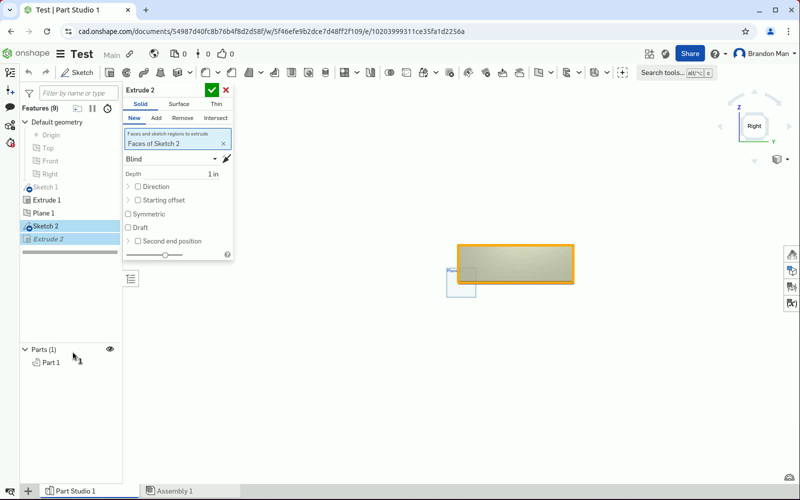
mouse_move(143, 106)
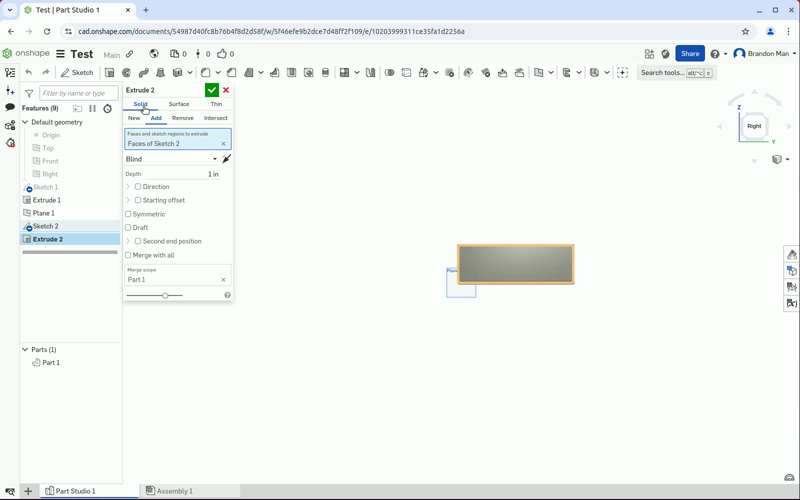
click(143, 106)
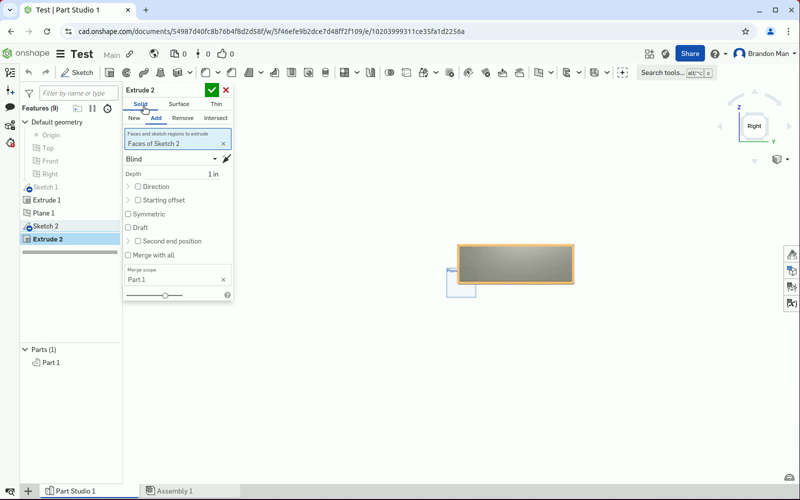
mouse_move(137, 120)
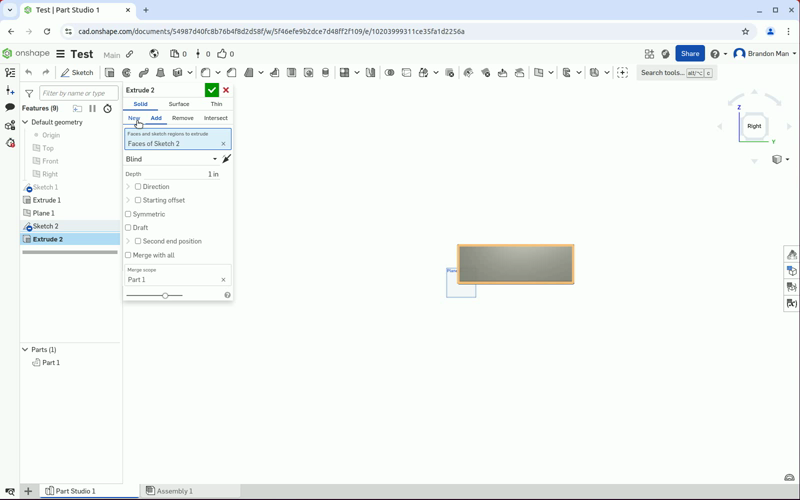
click(137, 120)
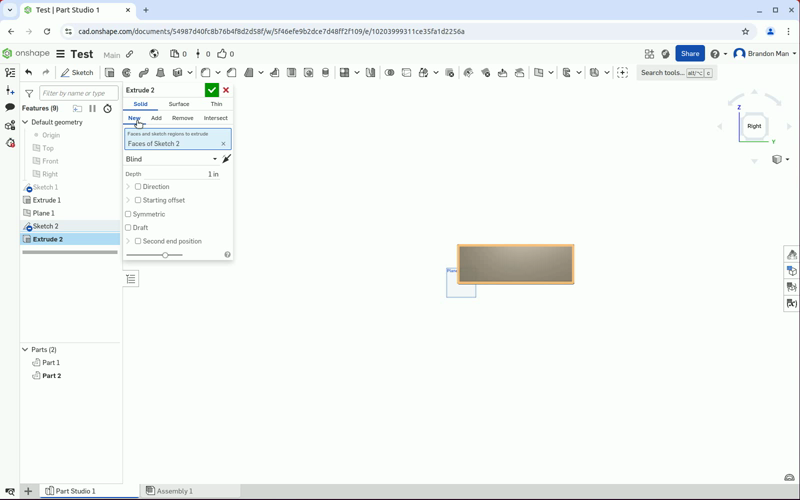
key(tab, 4)
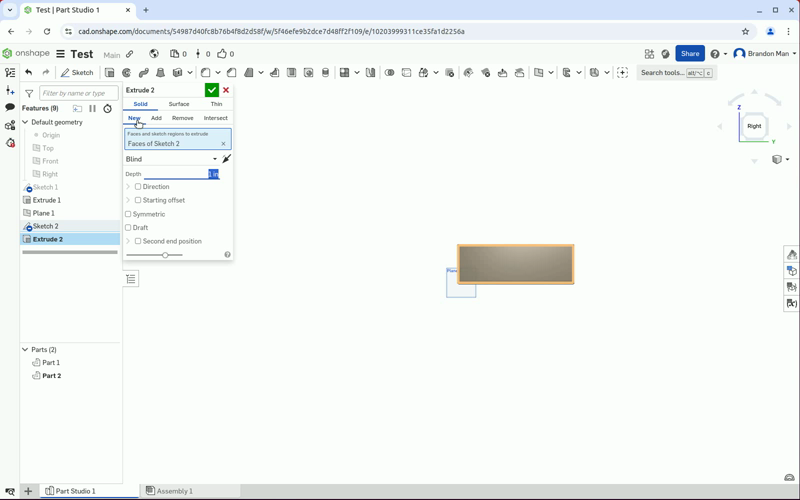
text(-0.241)
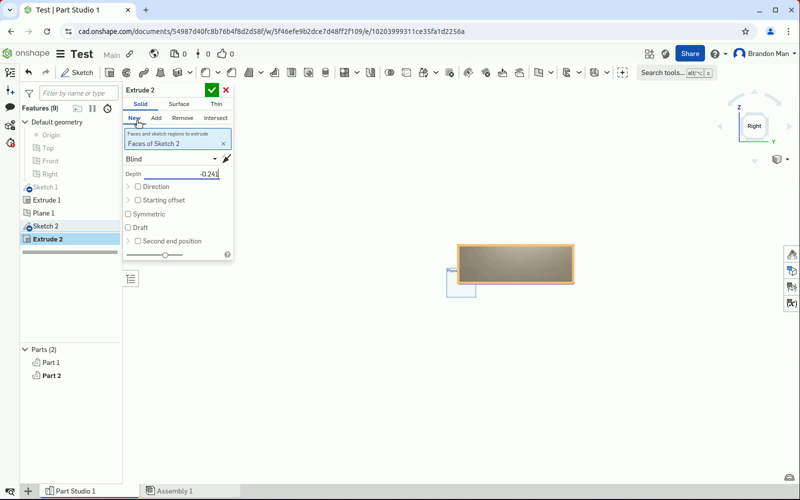
key(enter)
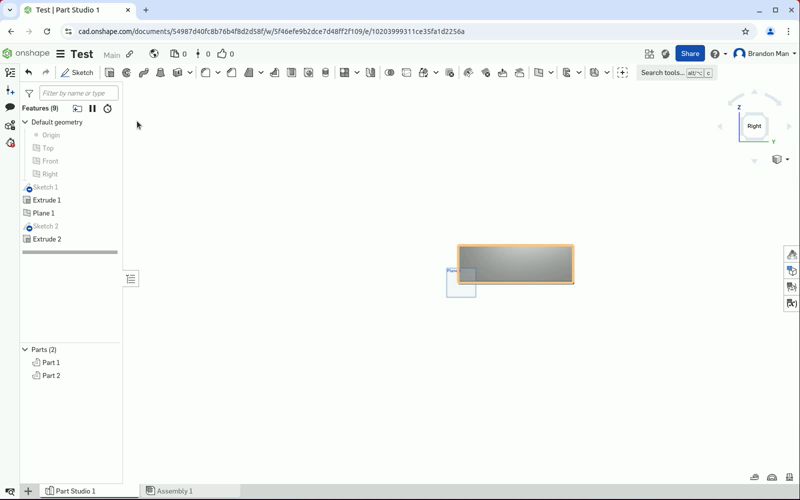
key(shift+h)
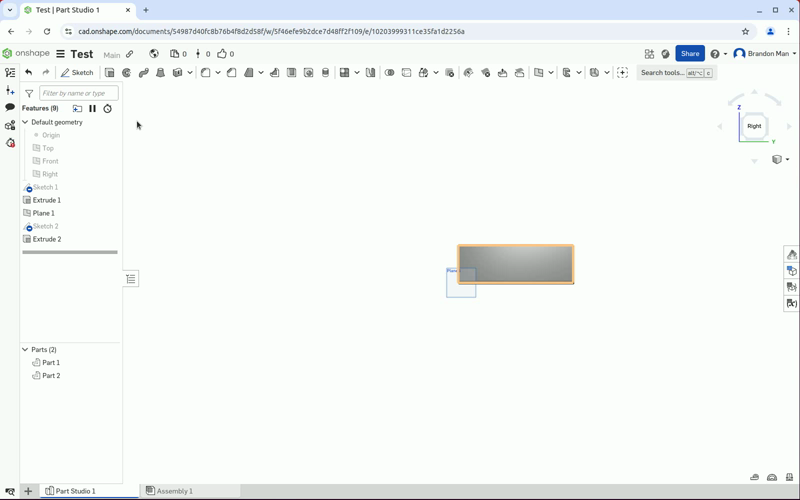
key(shift+h)
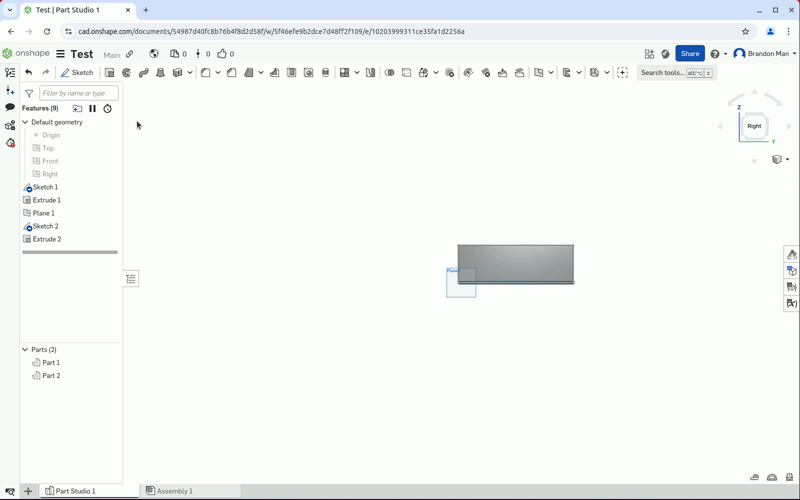
key(shift+7)
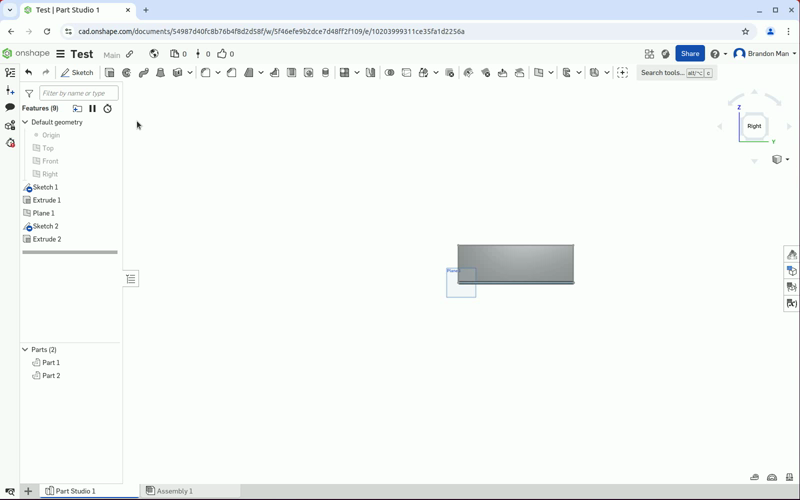
key(right, 2)
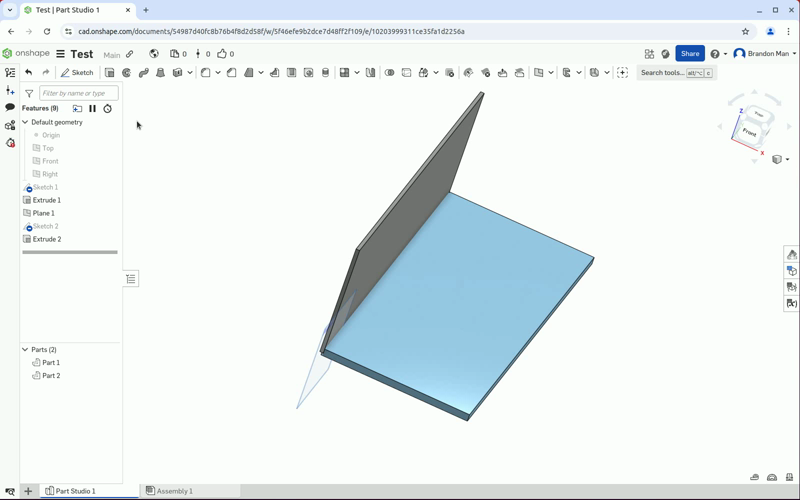
key(down, 2)
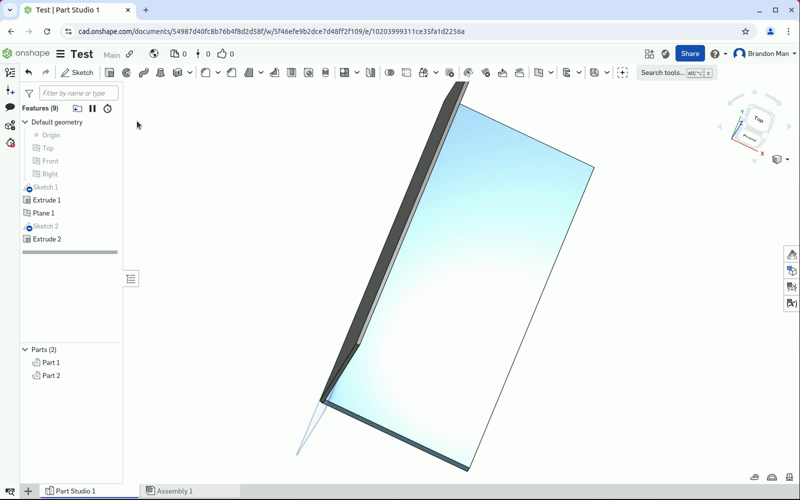
key(up, 2)
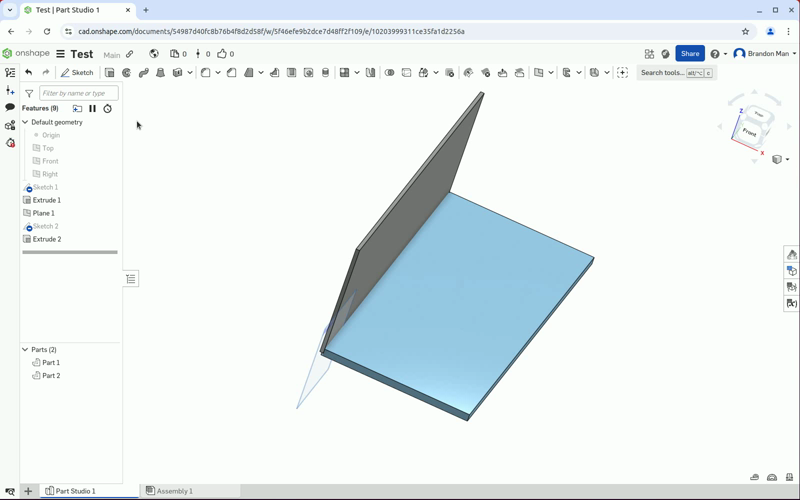
key(left, 2)
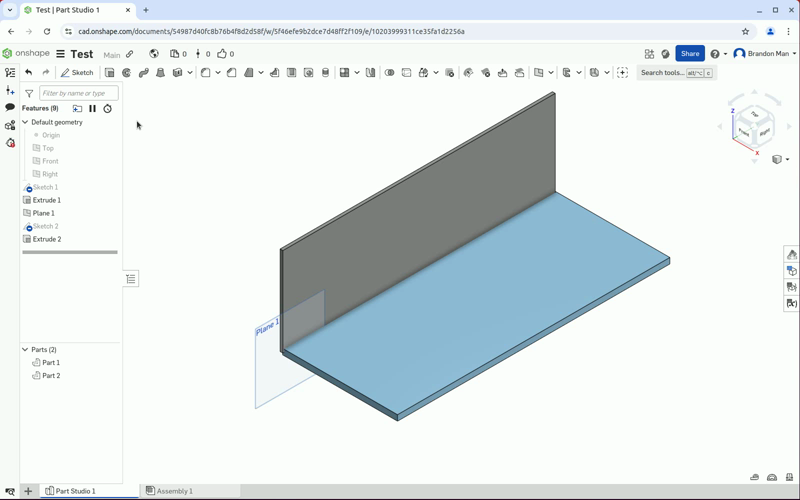
mouse_move(73, 189)
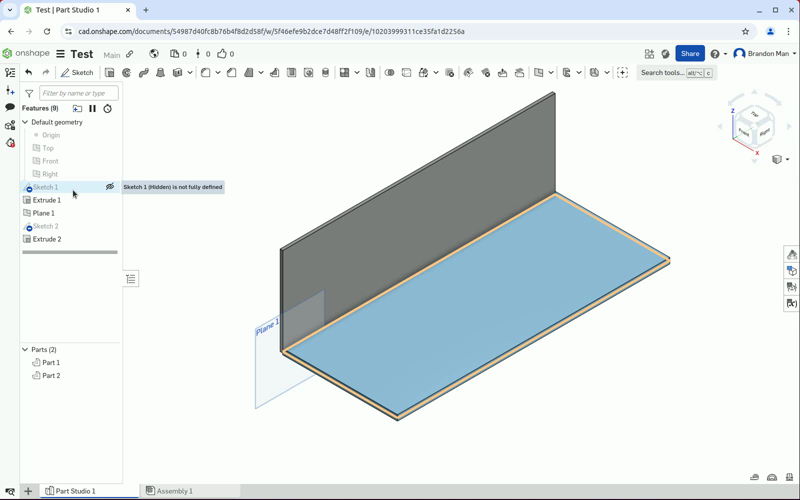
click(73, 189)